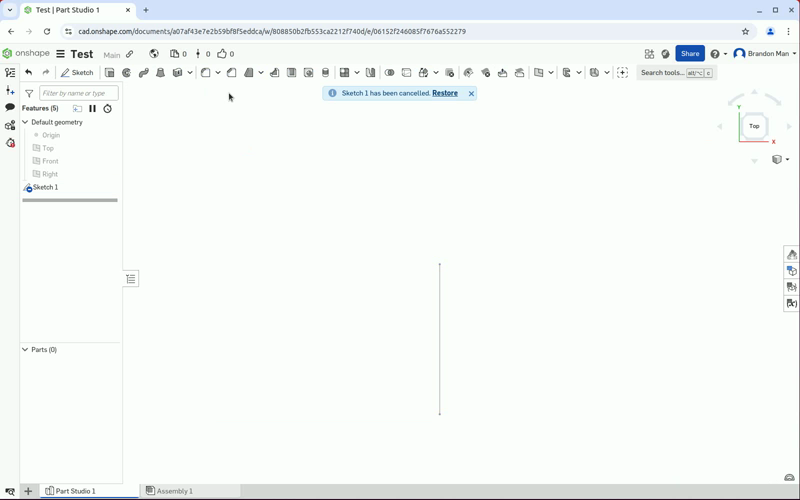
key(shift+h)
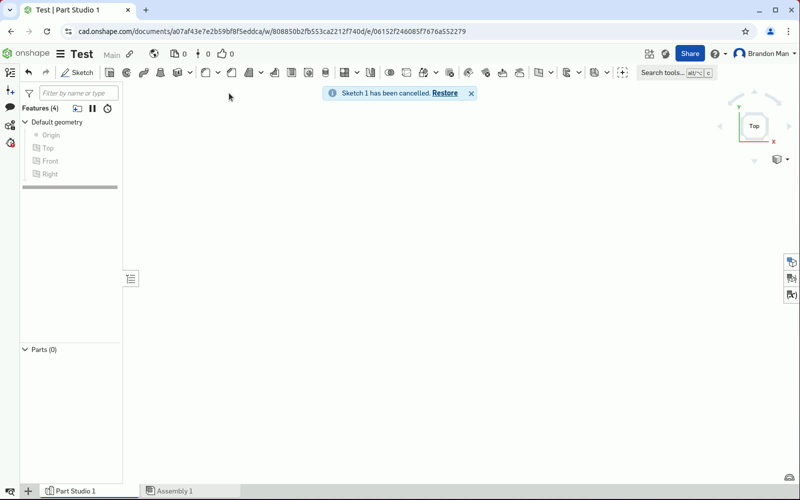
mouse_move(73, 352)
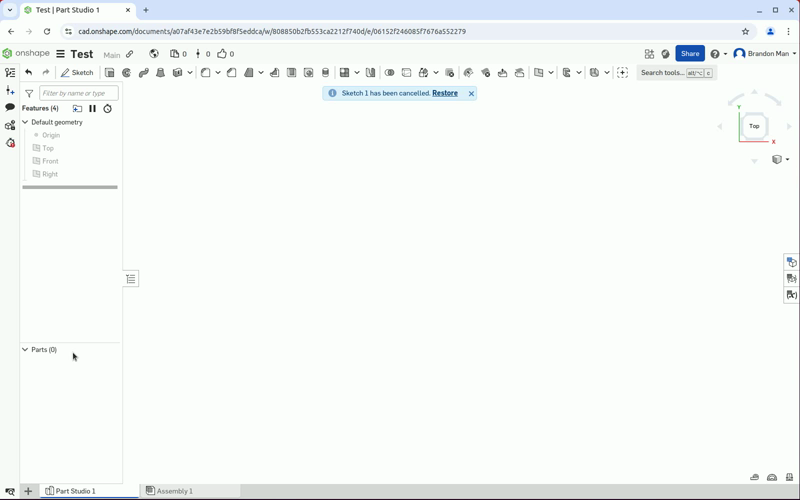
key(y)
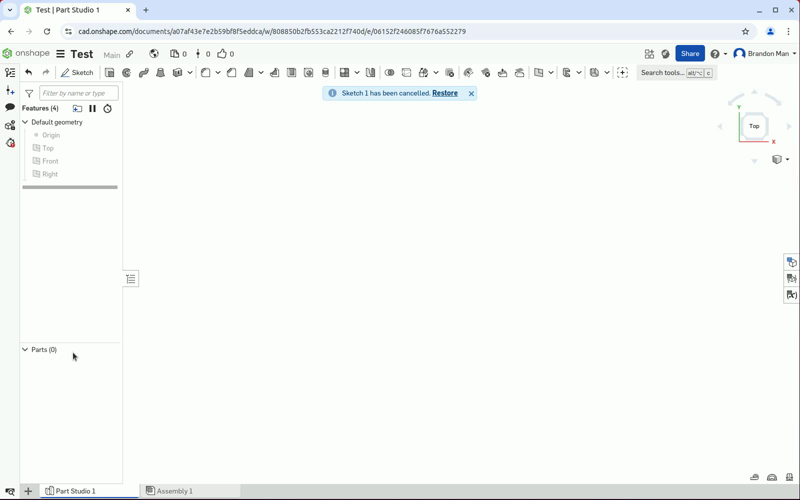
key(shift+p)
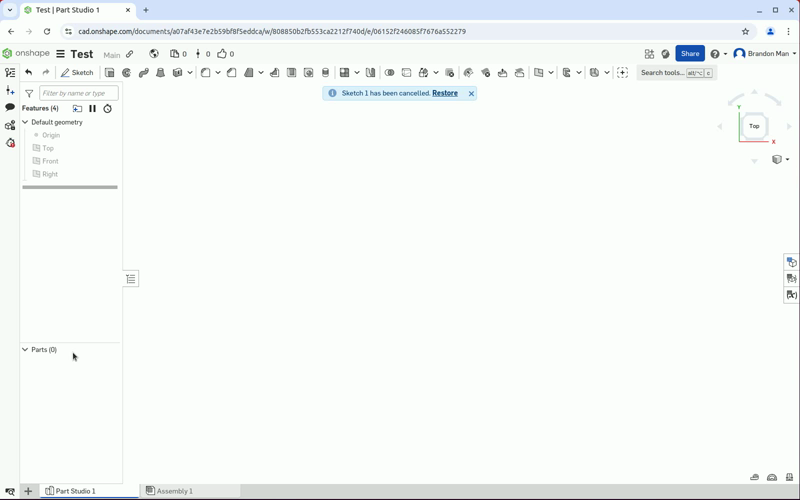
key(space)
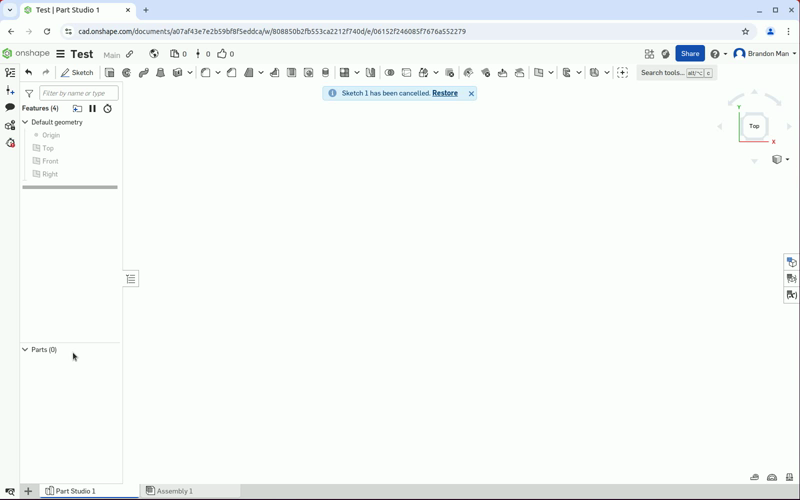
key_down(shift)
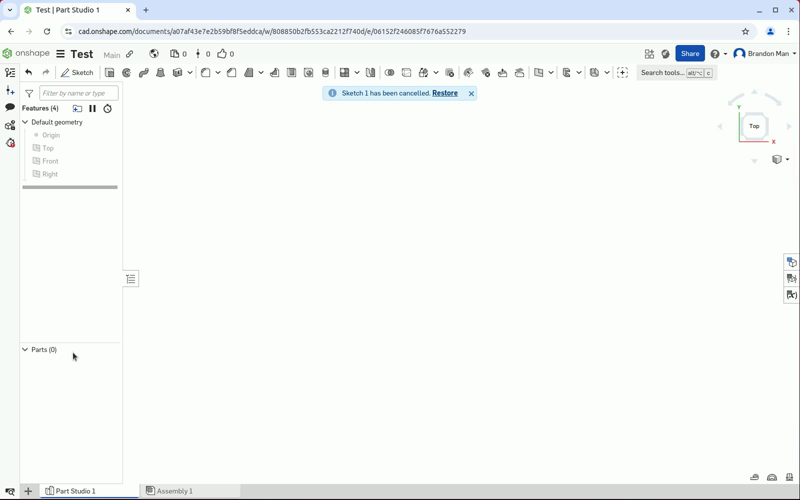
key(up)
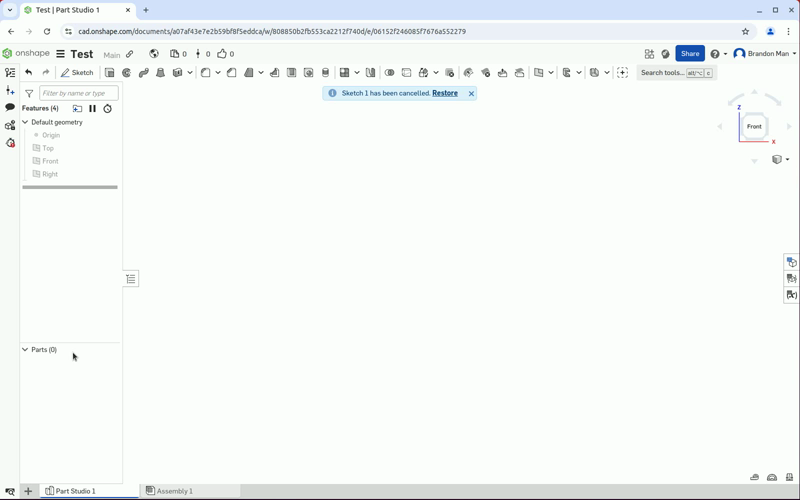
key_up(shift)
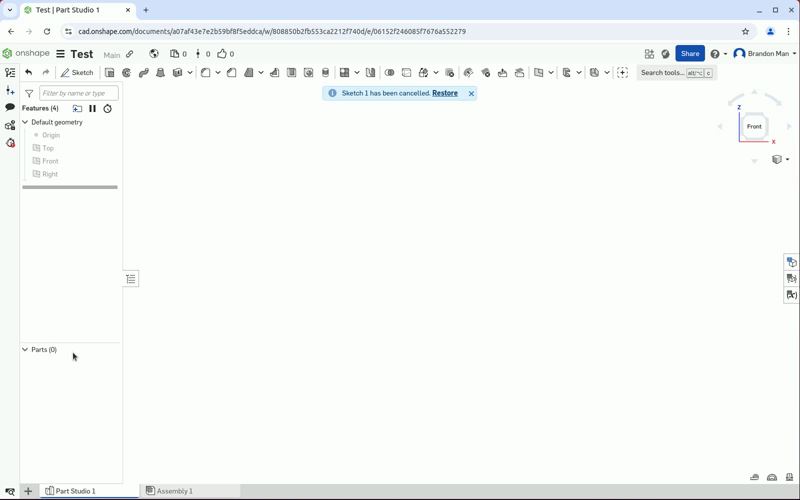
mouse_move(73, 352)
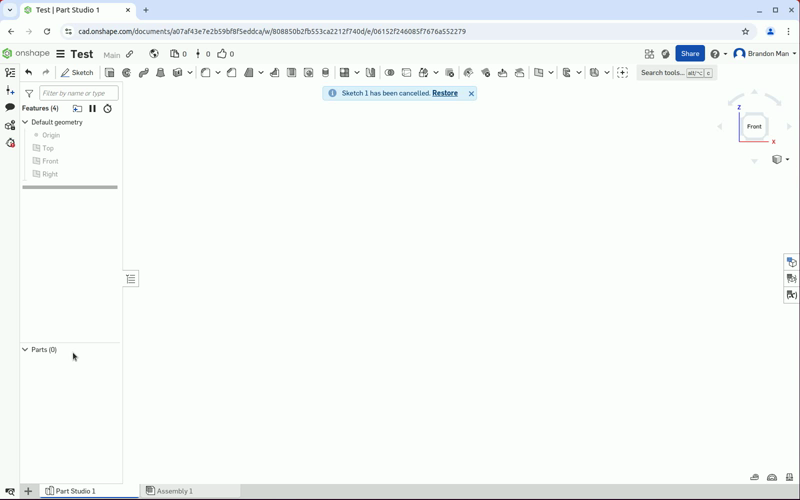
key(shift+y)
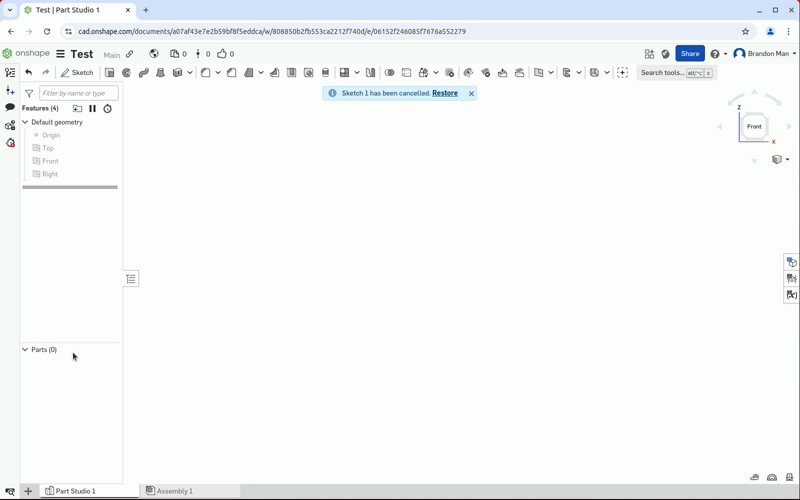
key(shift+s)
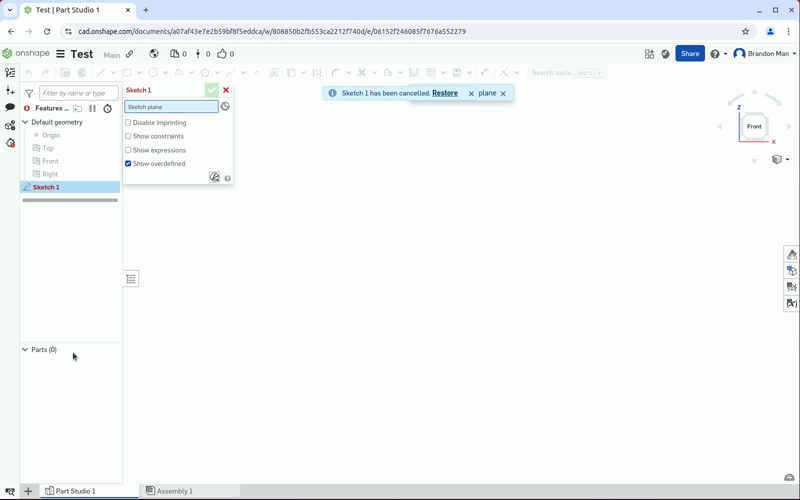
mouse_move(73, 163)
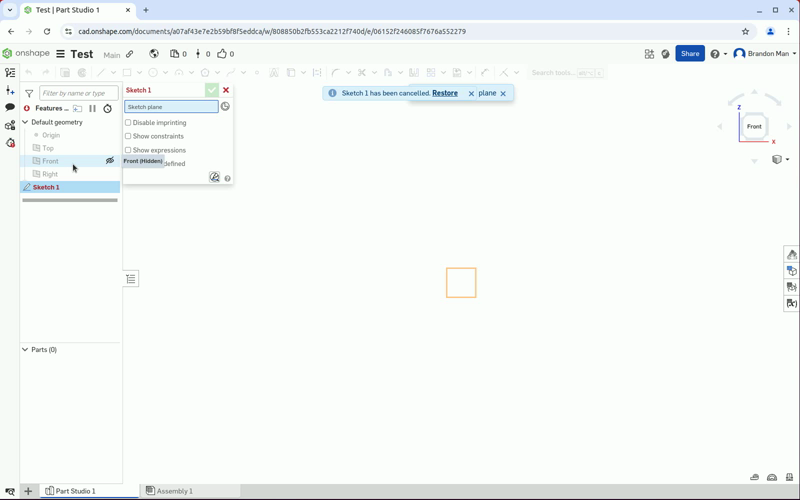
click(73, 163)
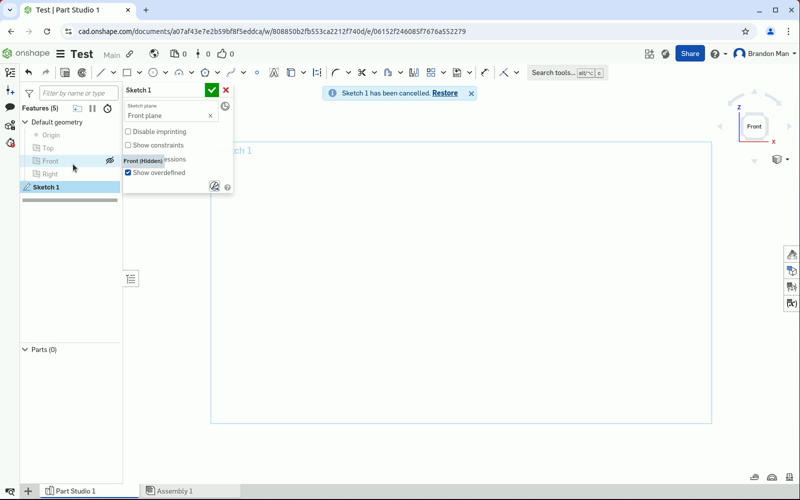
mouse_move(73, 352)
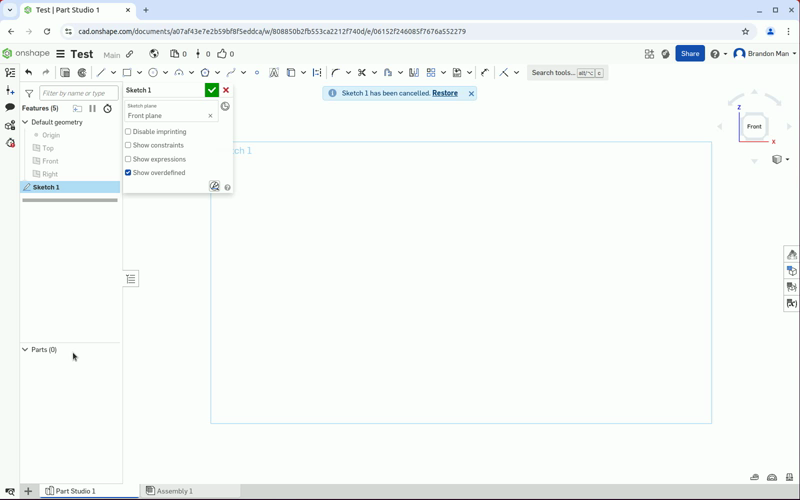
key(y)
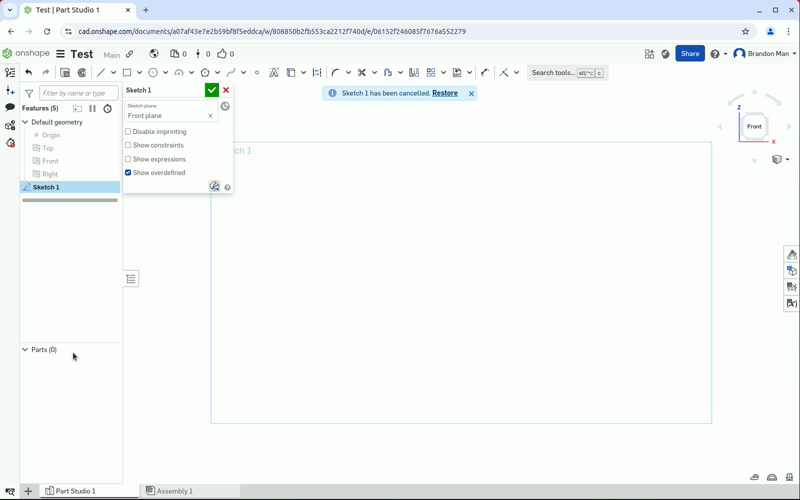
key(l)
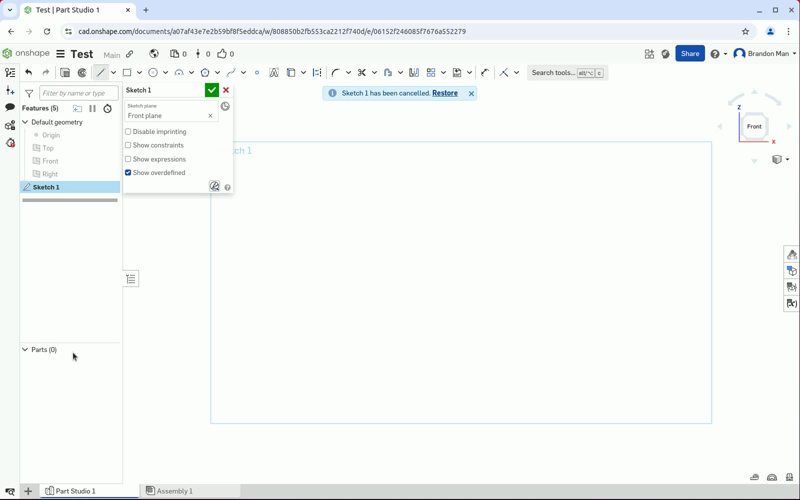
key_down(shift)
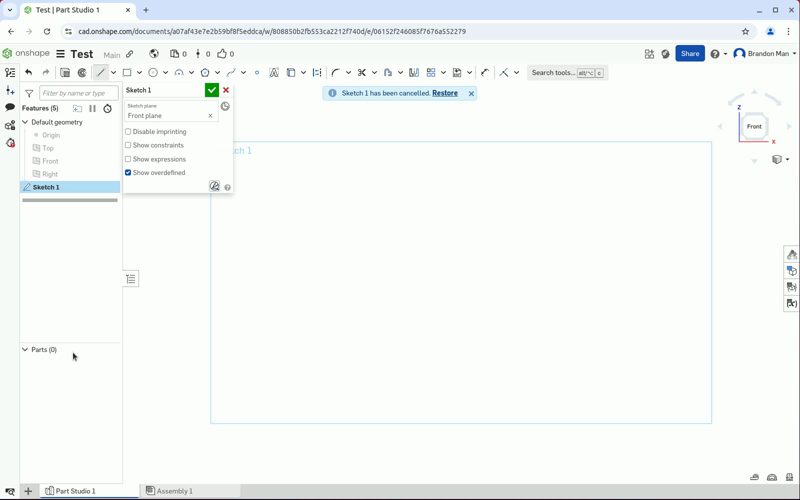
mouse_move(348, 357)
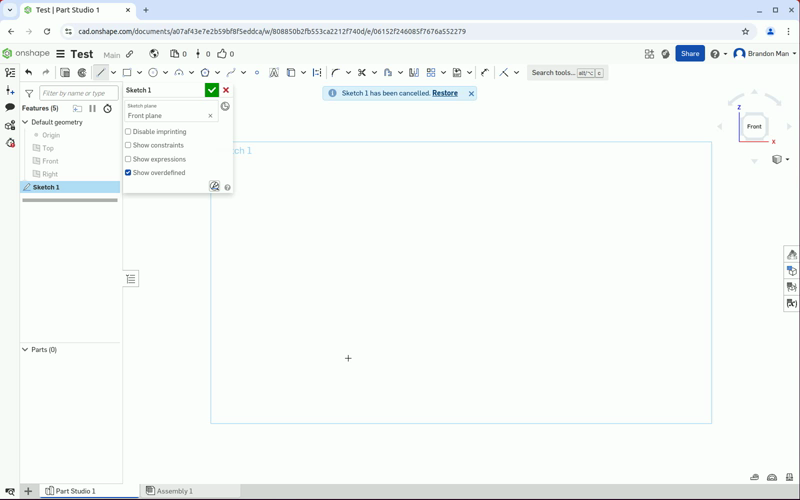
click(348, 357)
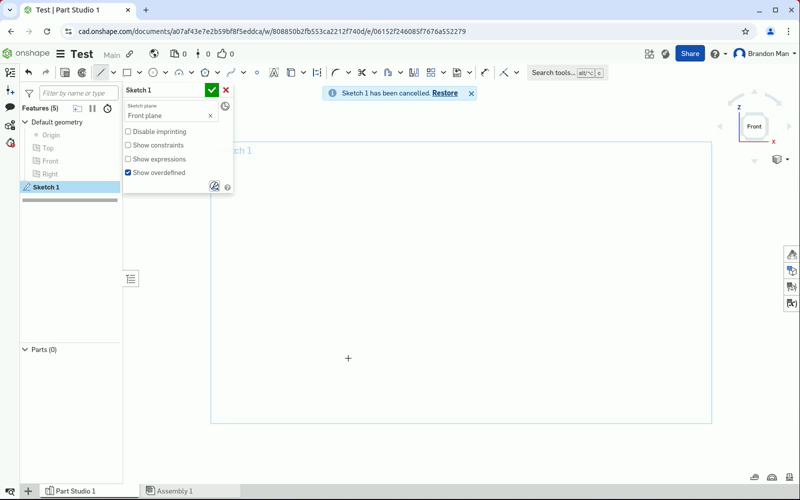
key_up(shift)
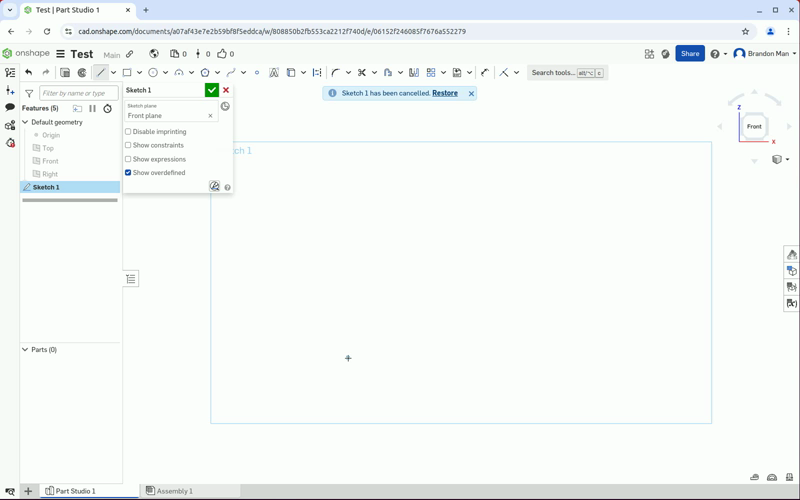
key_down(shift)
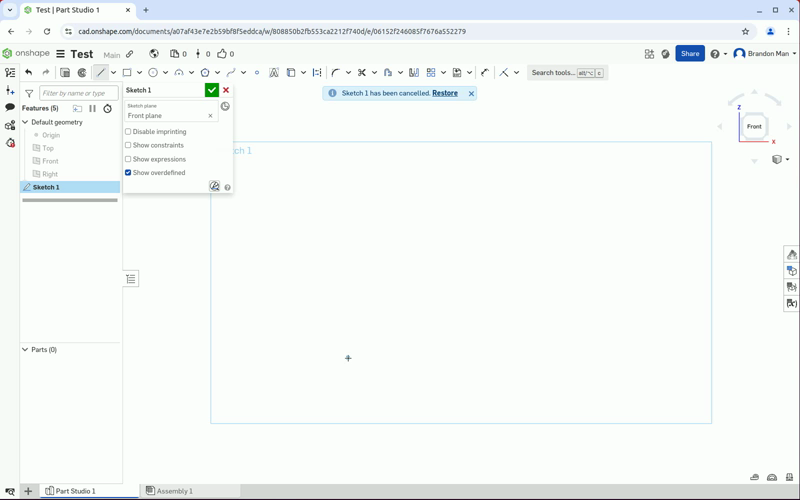
mouse_move(508, 357)
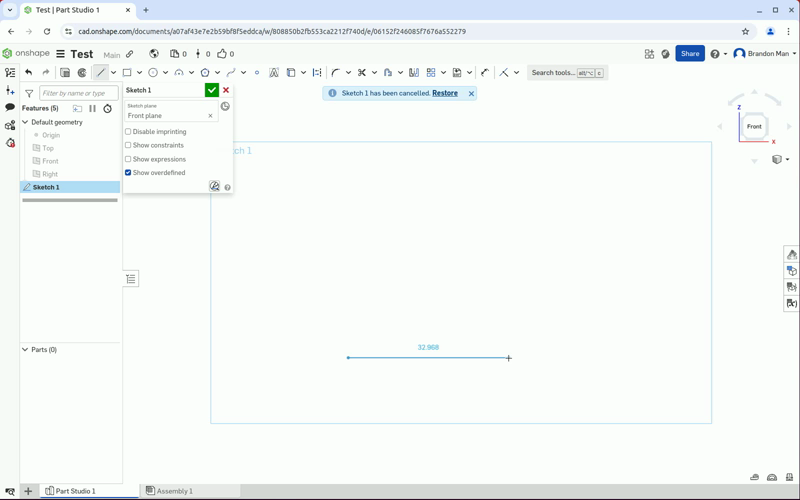
click(508, 357)
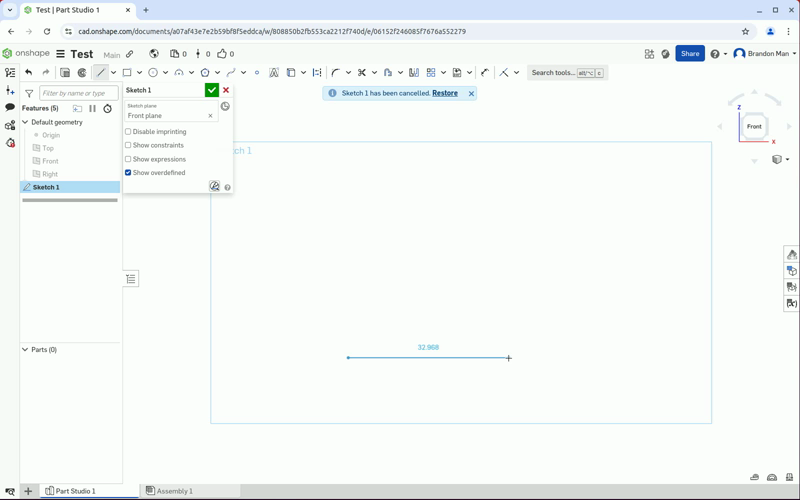
key_up(shift)
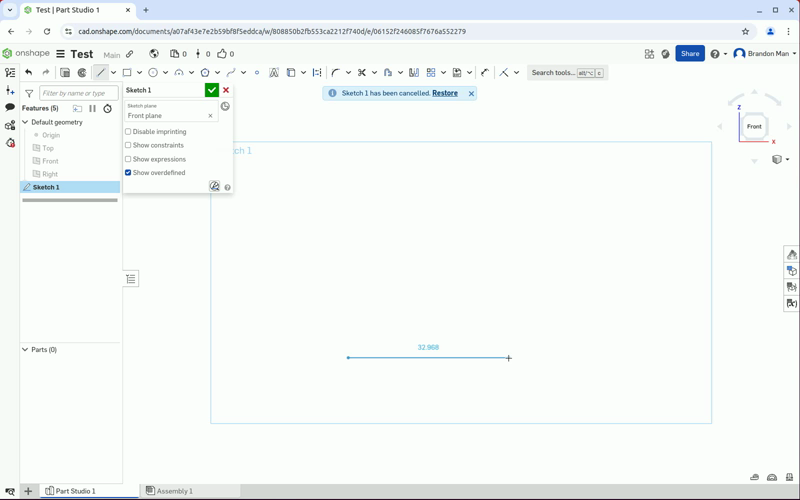
key_down(shift)
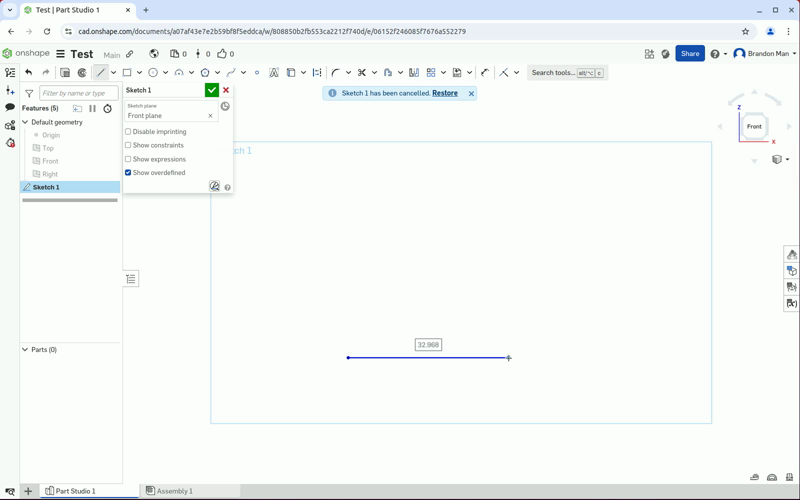
mouse_move(508, 258)
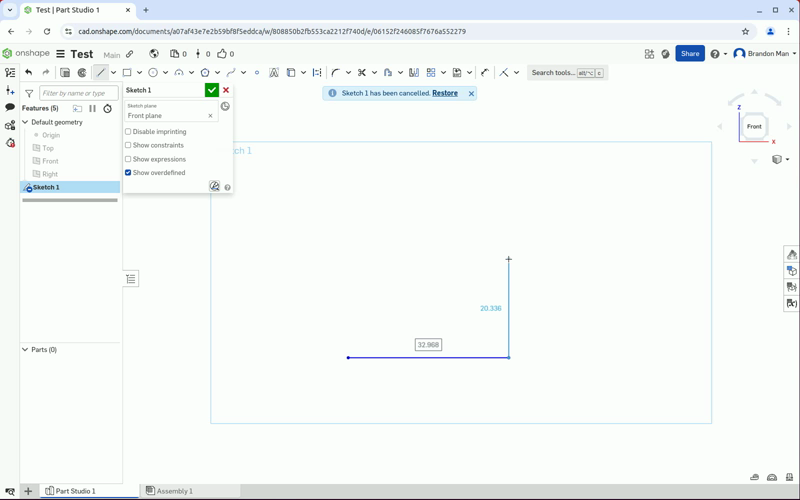
click(508, 258)
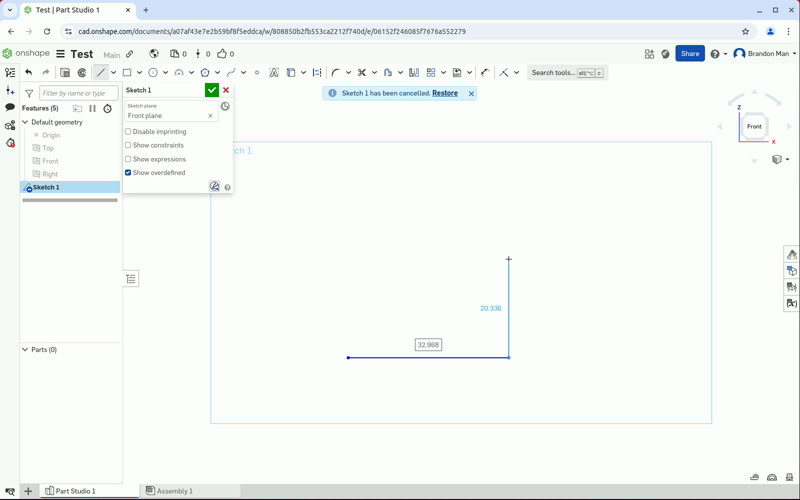
key_up(shift)
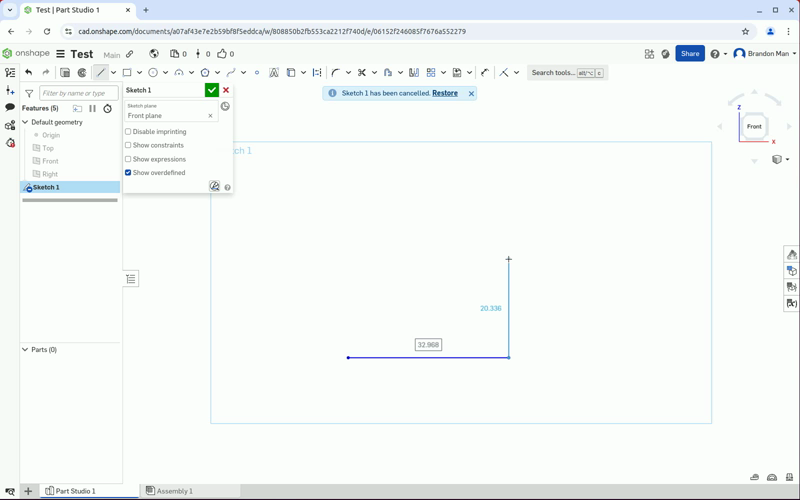
key_down(shift)
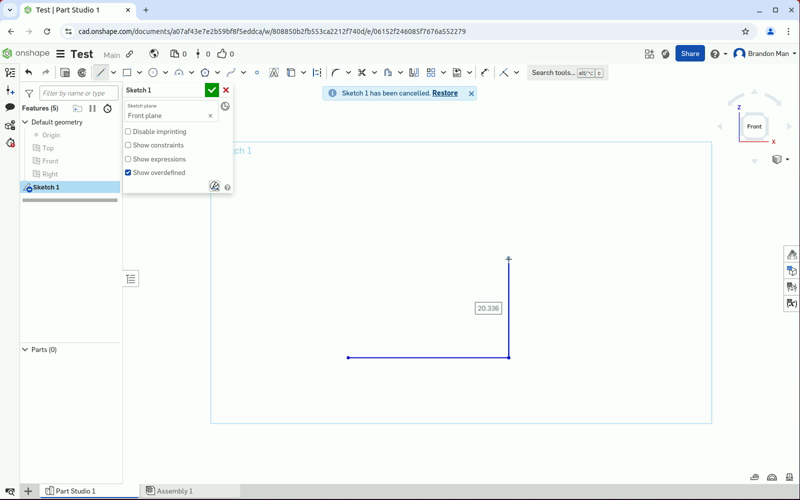
mouse_move(572, 258)
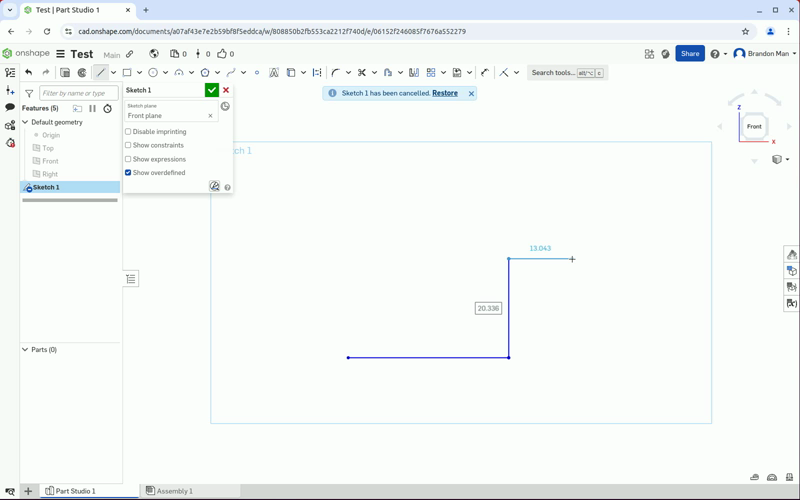
click(572, 258)
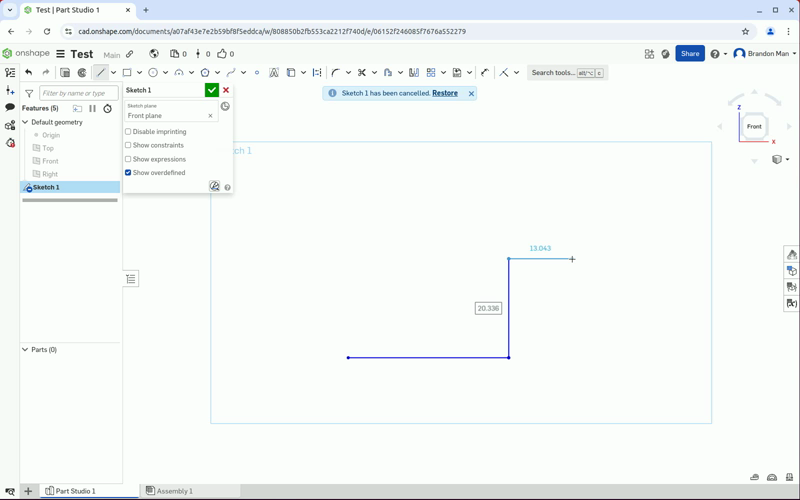
key_up(shift)
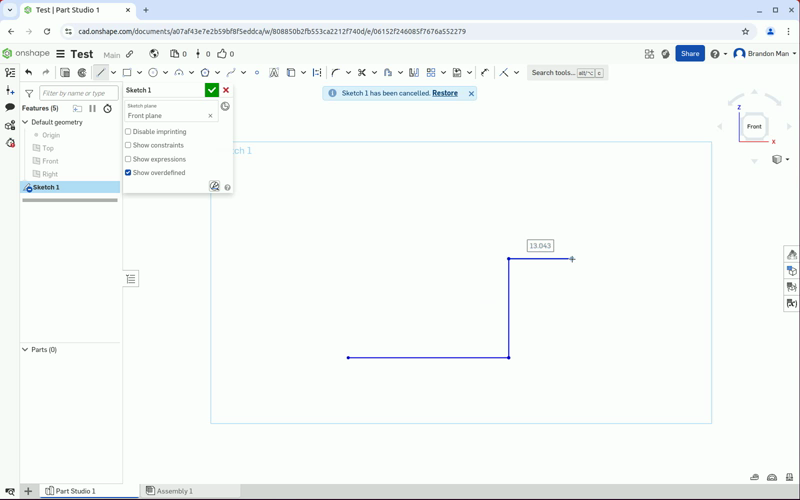
key_down(shift)
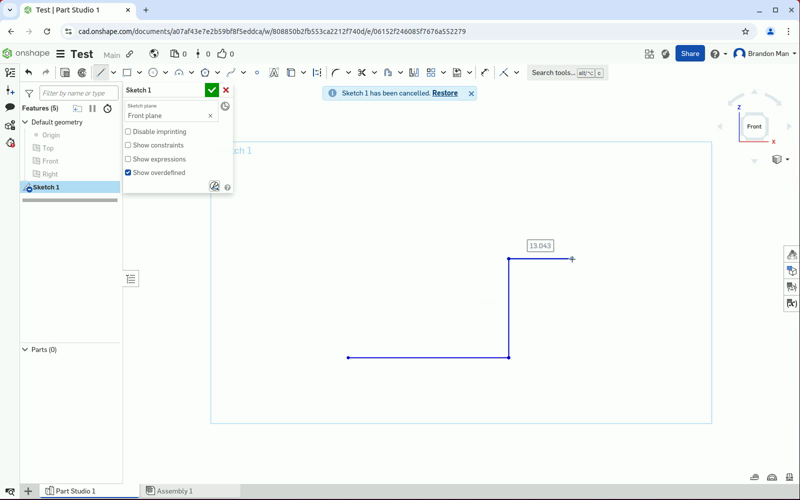
mouse_move(589, 258)
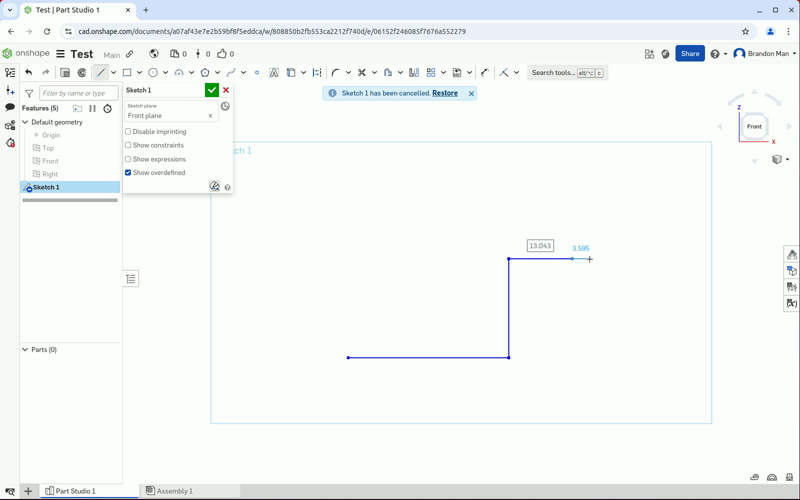
mouse_move(572, 209)
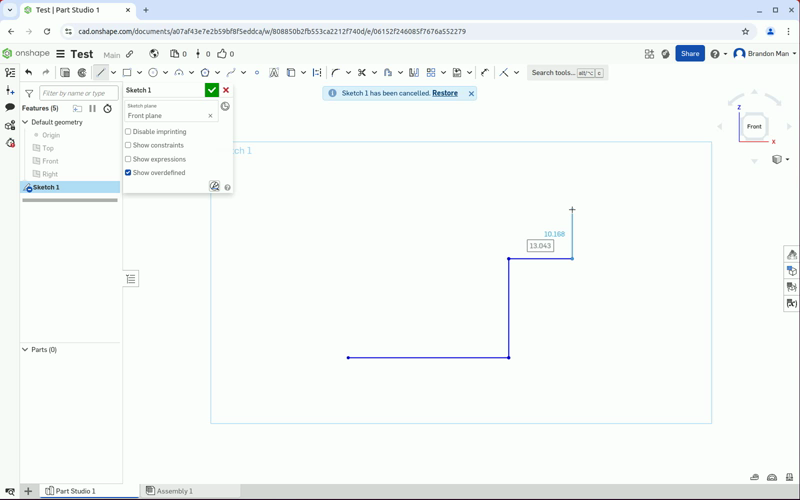
click(572, 209)
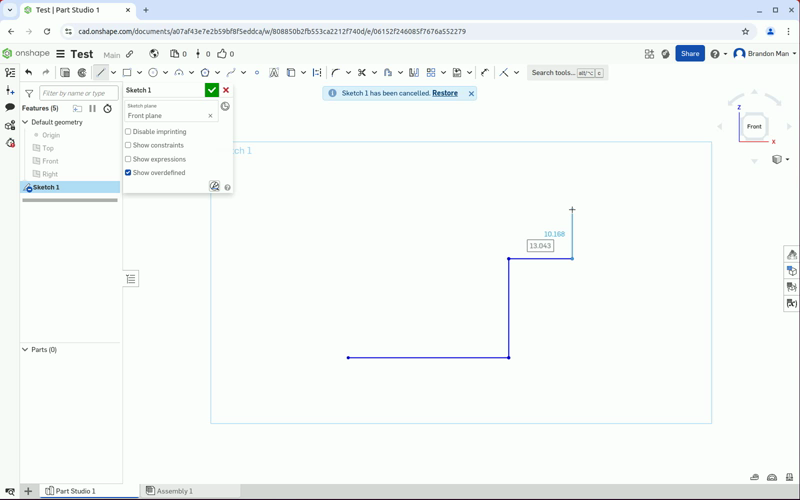
key_up(shift)
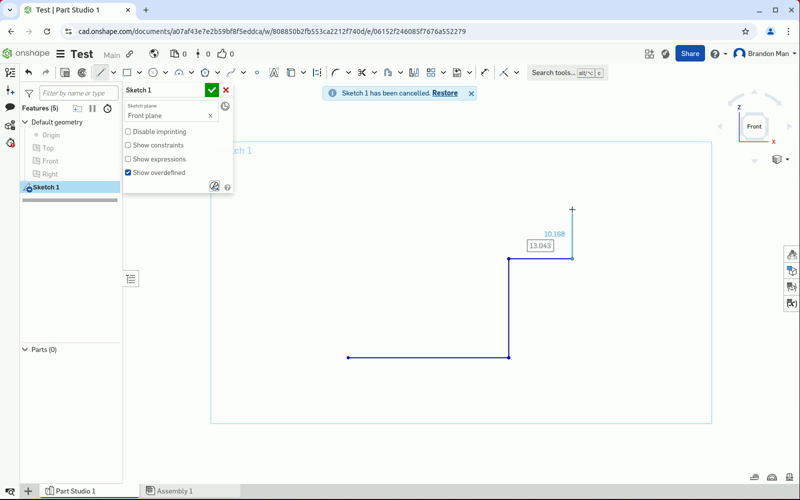
key_down(shift)
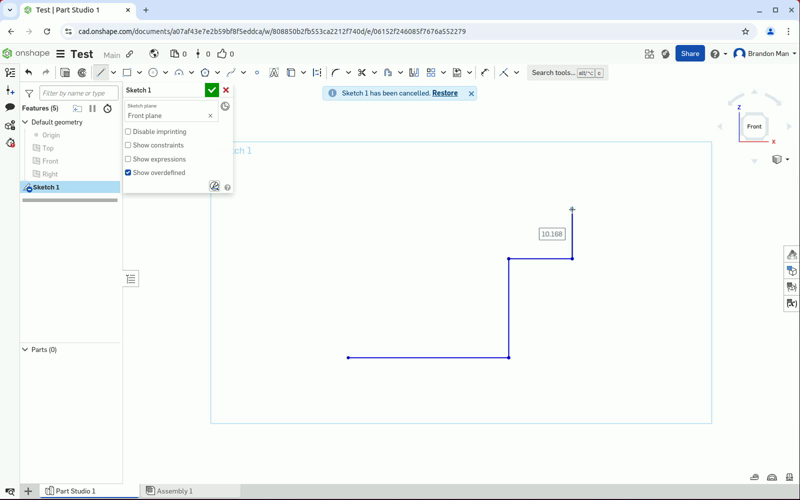
mouse_move(348, 209)
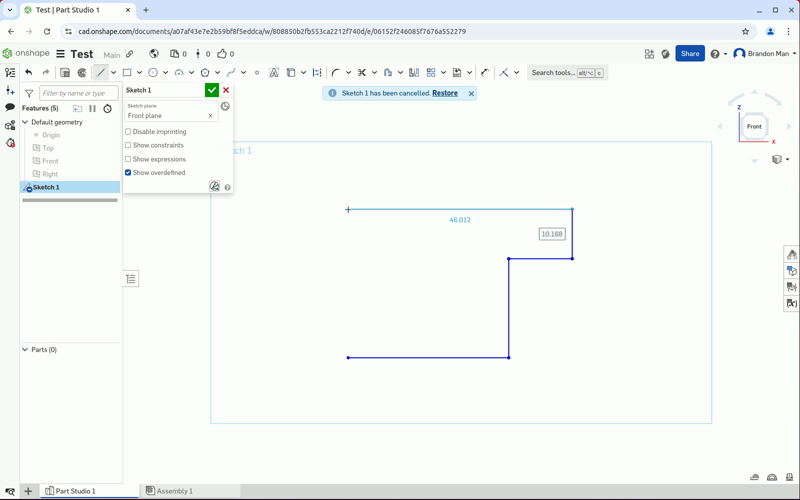
click(348, 209)
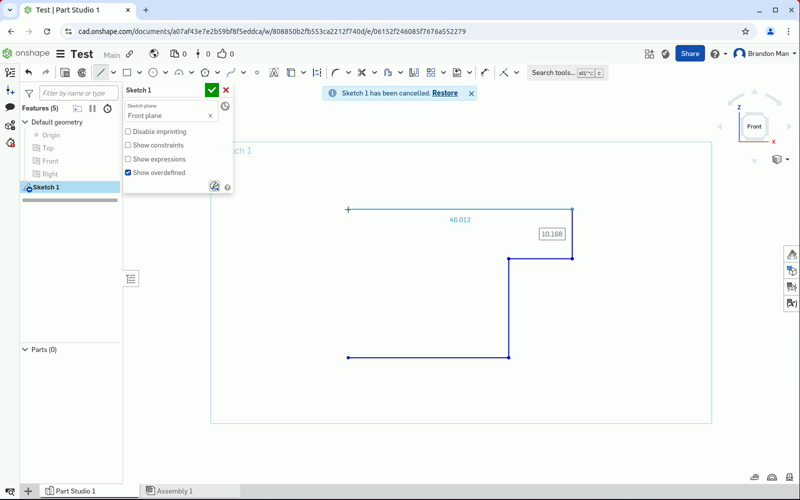
key_up(shift)
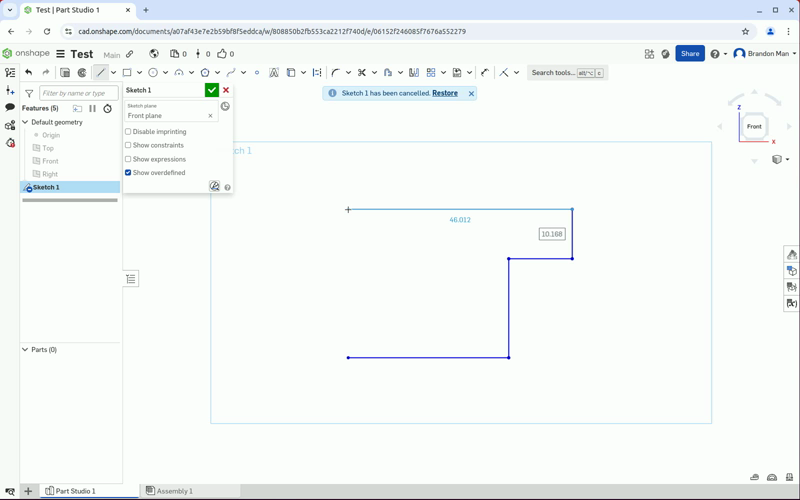
key_down(shift)
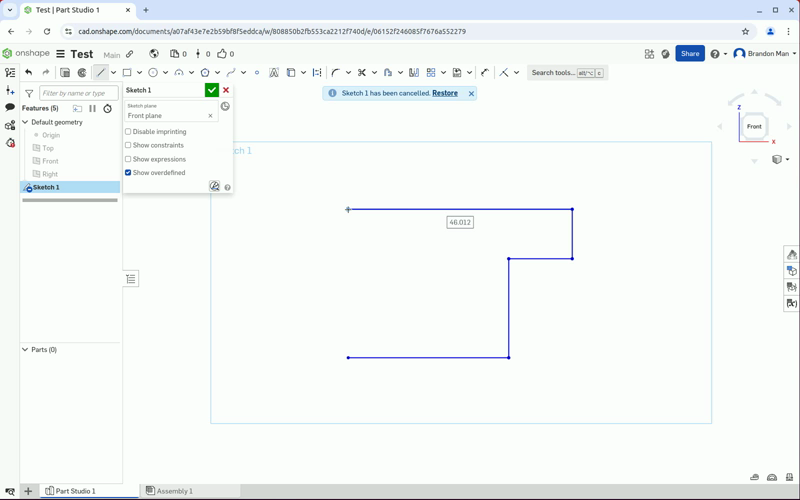
mouse_move(348, 357)
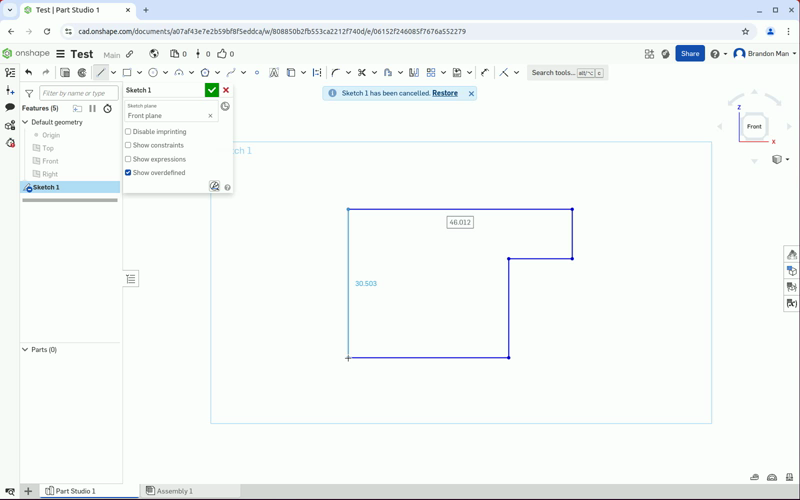
key_up(shift)
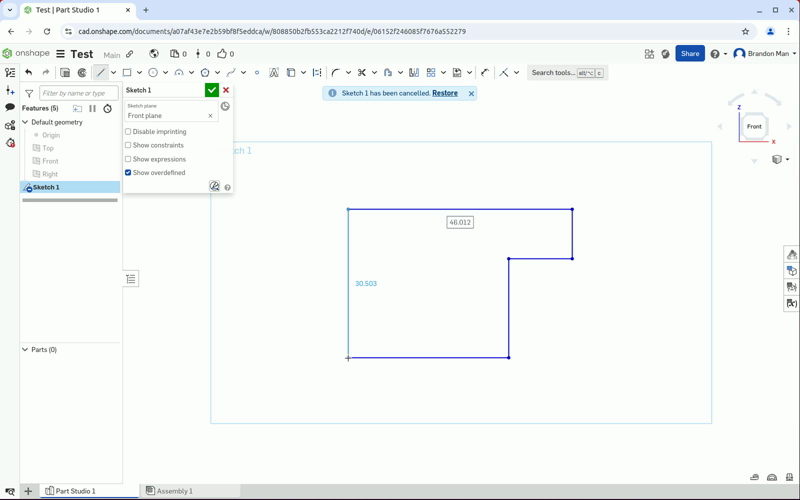
click(348, 357)
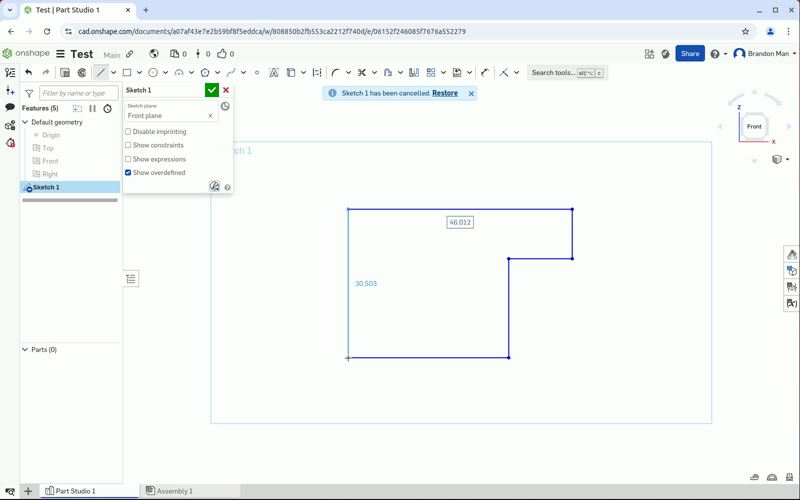
key(esc)
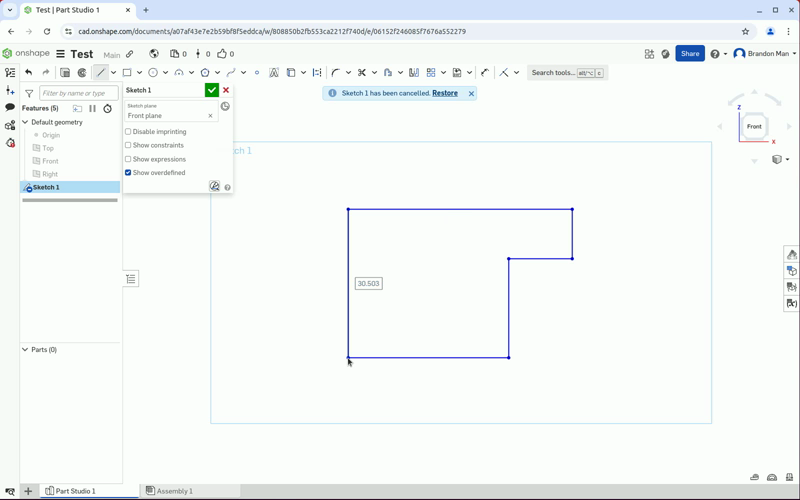
mouse_move(434, 335)
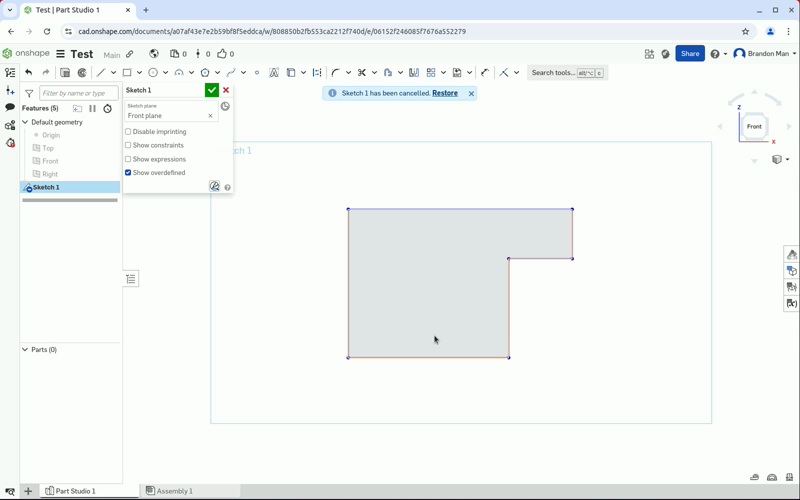
click(434, 335)
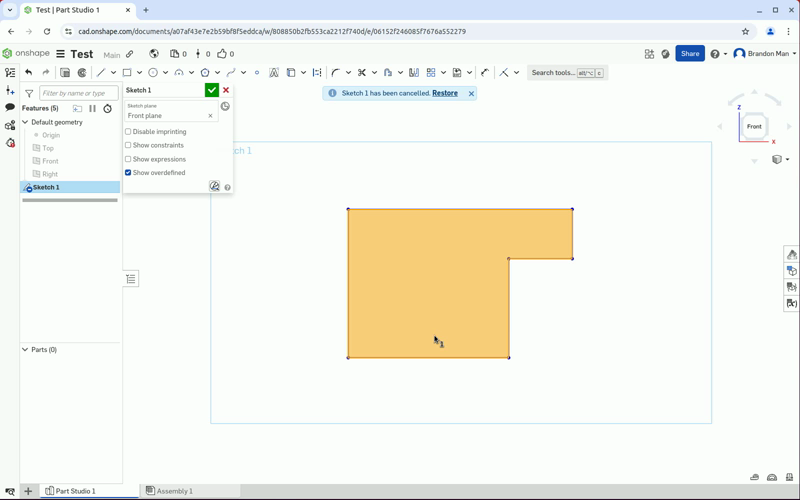
mouse_move(73, 352)
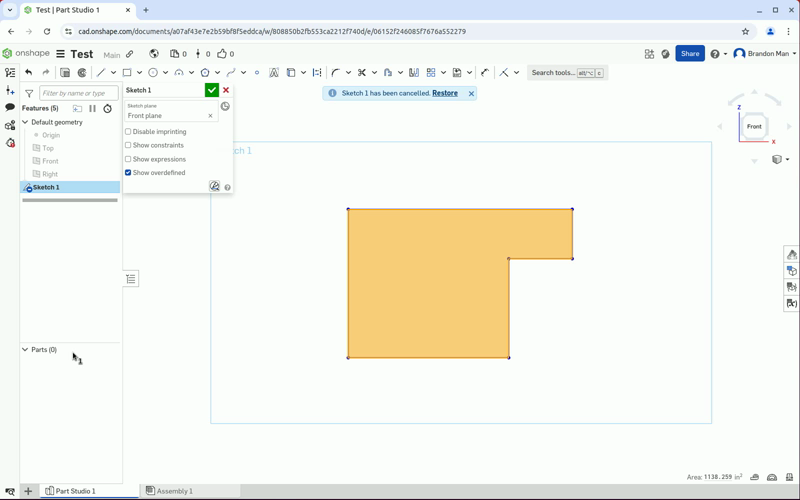
key(shift+y)
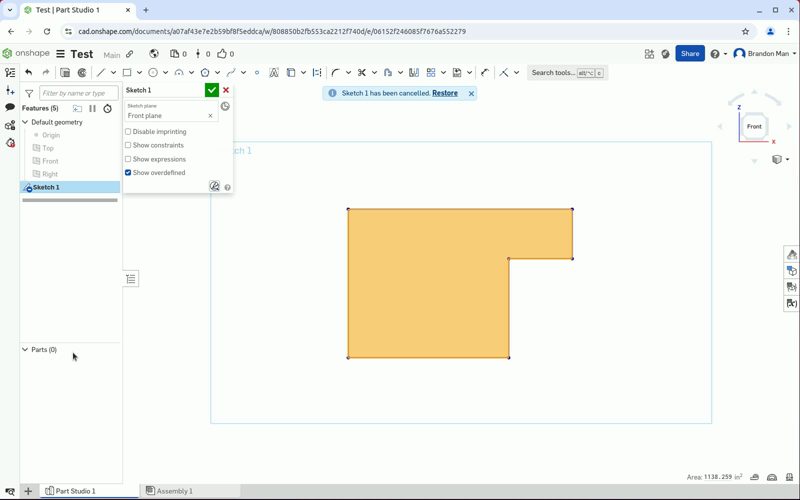
key(shift+e)
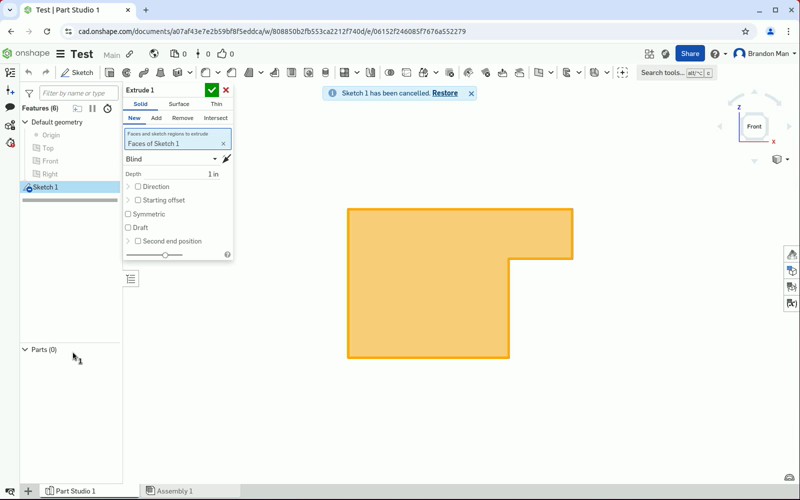
mouse_move(143, 106)
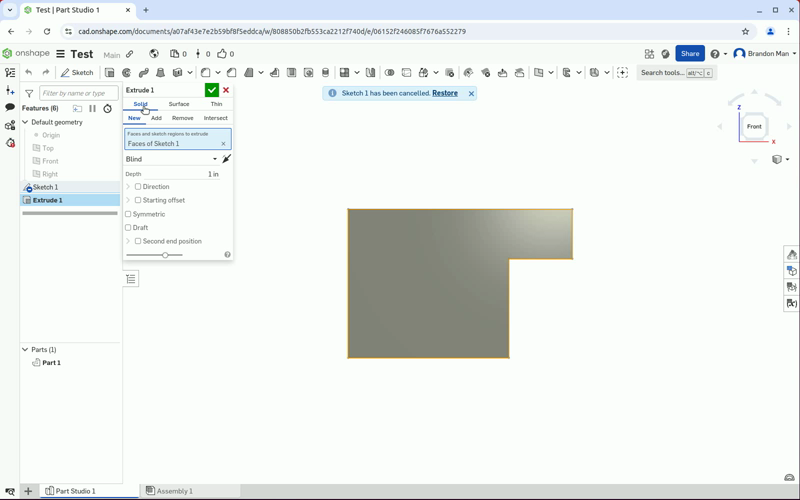
click(143, 106)
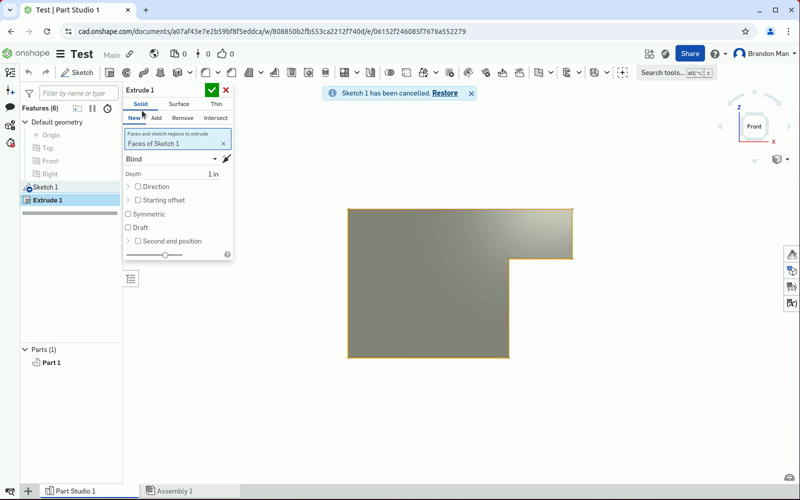
mouse_move(137, 120)
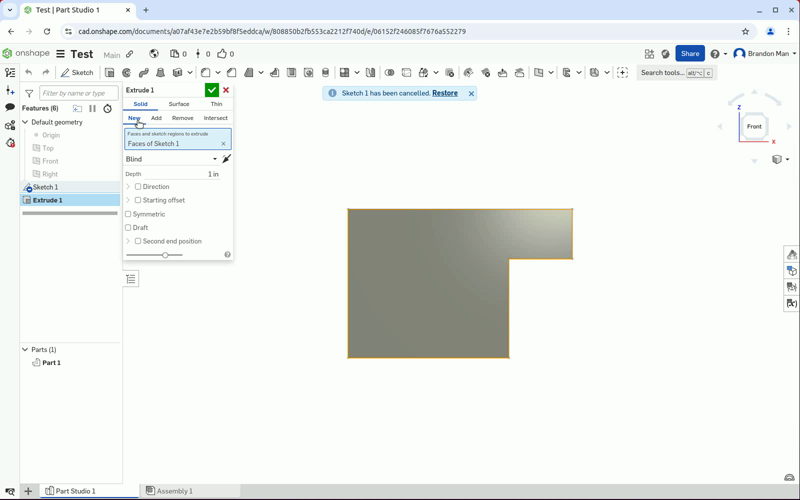
click(137, 120)
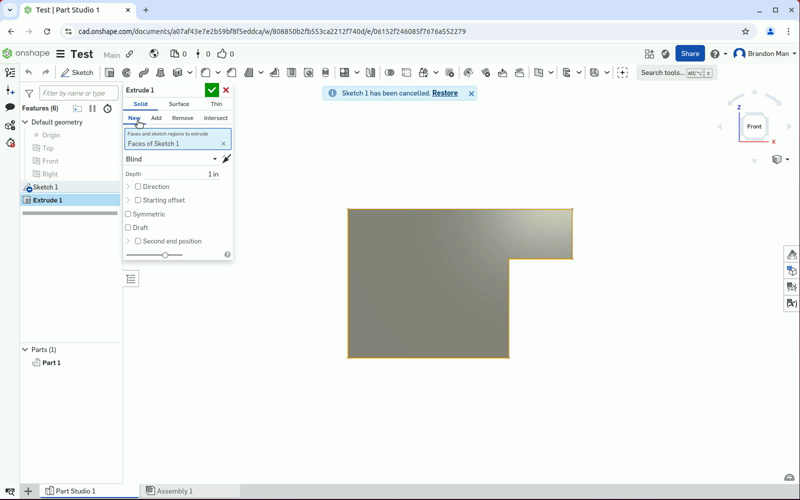
key(tab, 4)
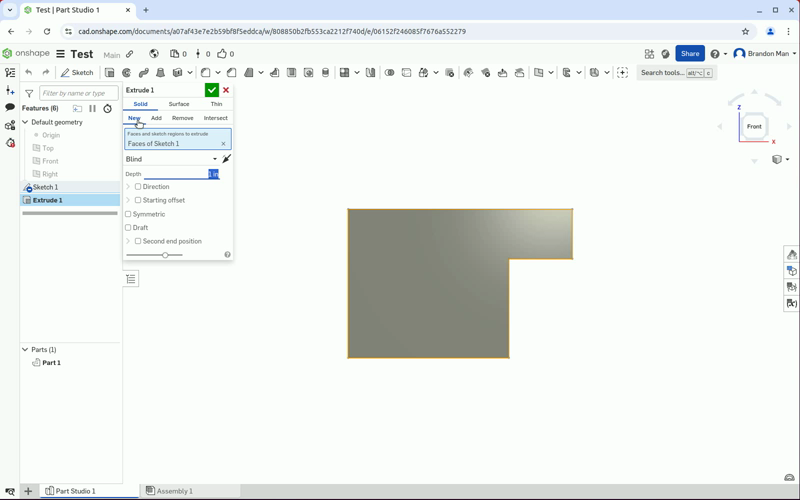
text(12.036)
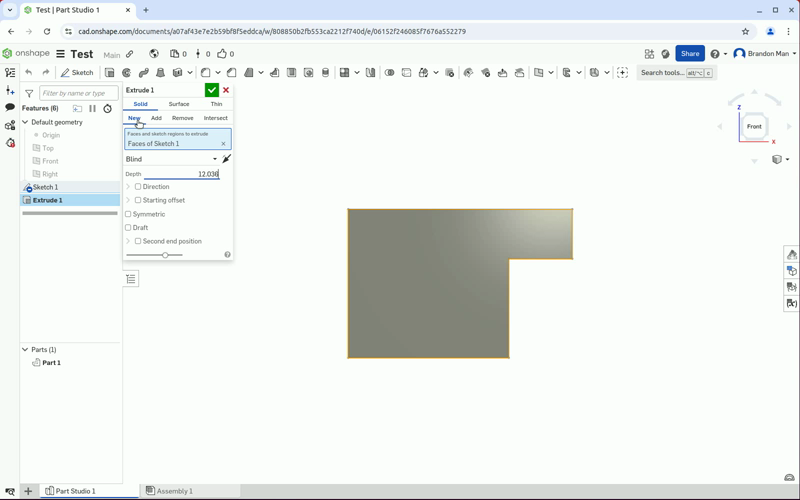
key(enter)
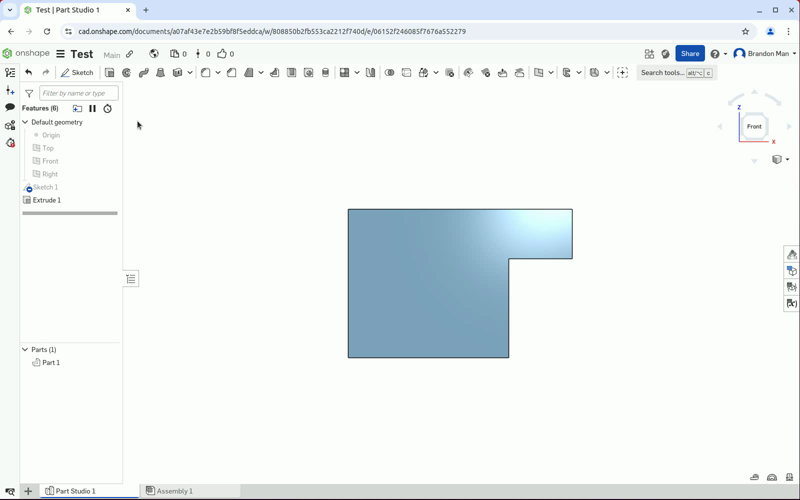
key(shift+h)
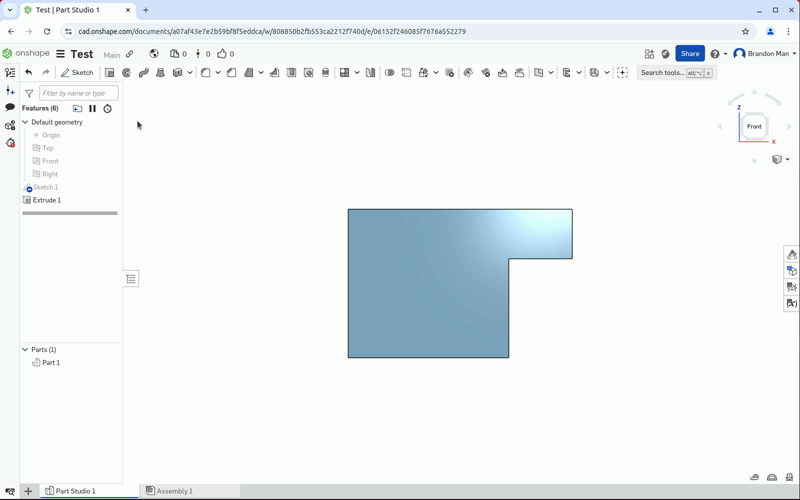
key(shift+h)
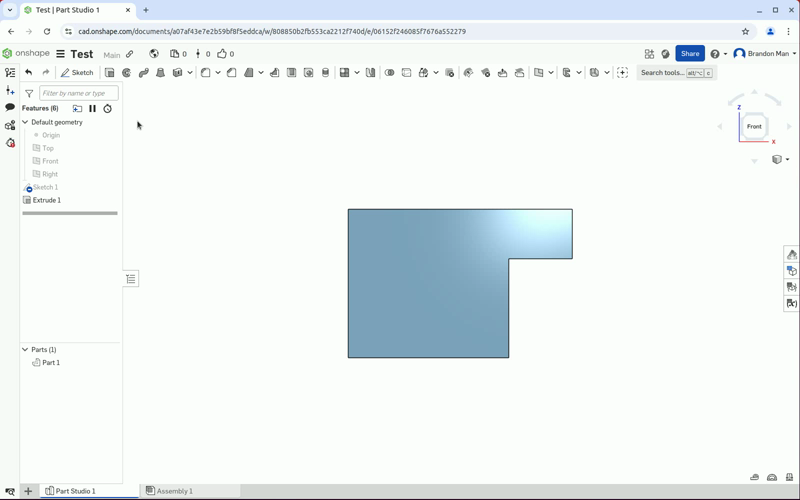
mouse_move(73, 189)
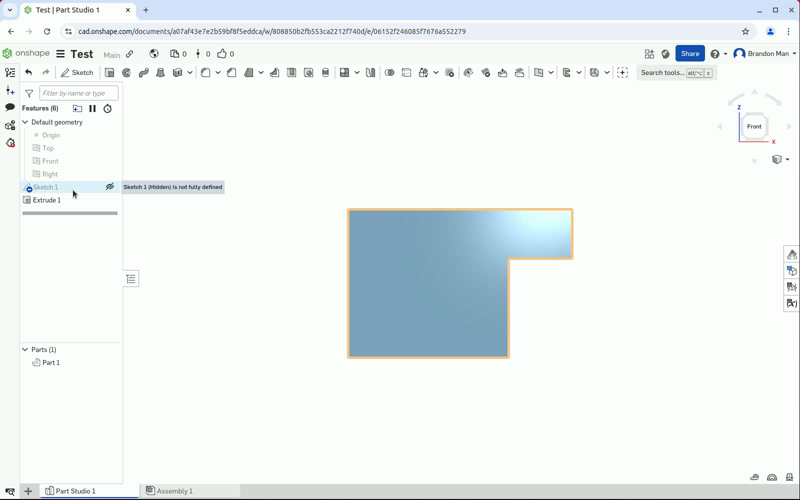
click(73, 189)
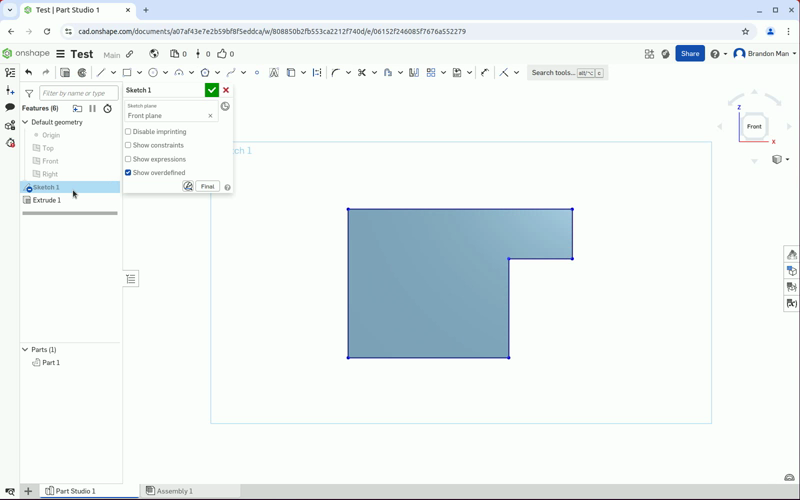
mouse_move(229, 92)
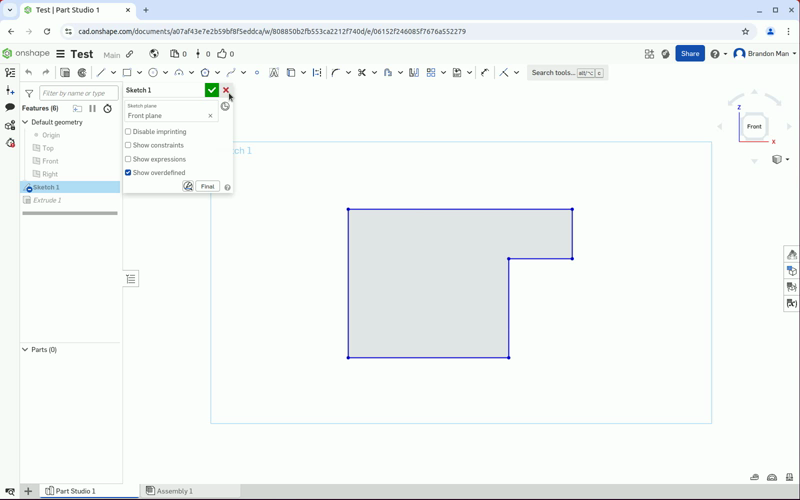
click(229, 92)
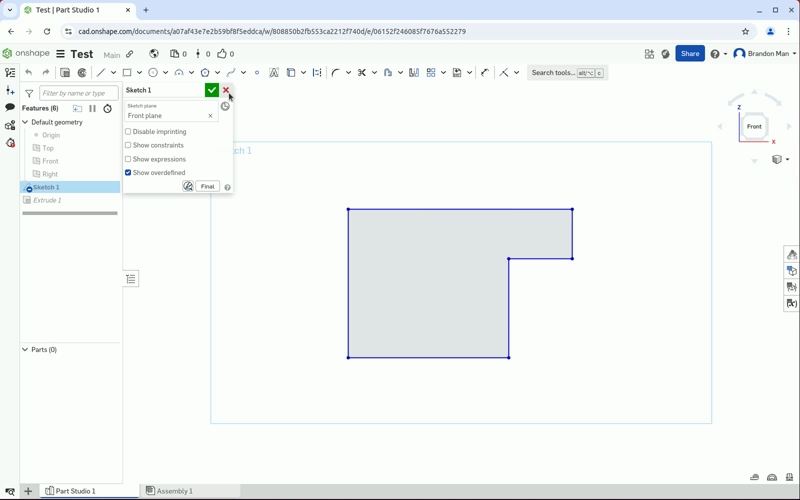
key(shift+s)
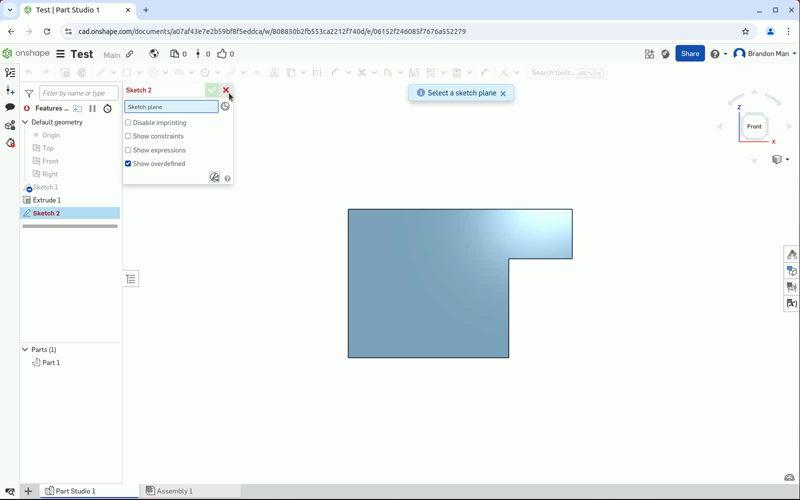
mouse_move(73, 163)
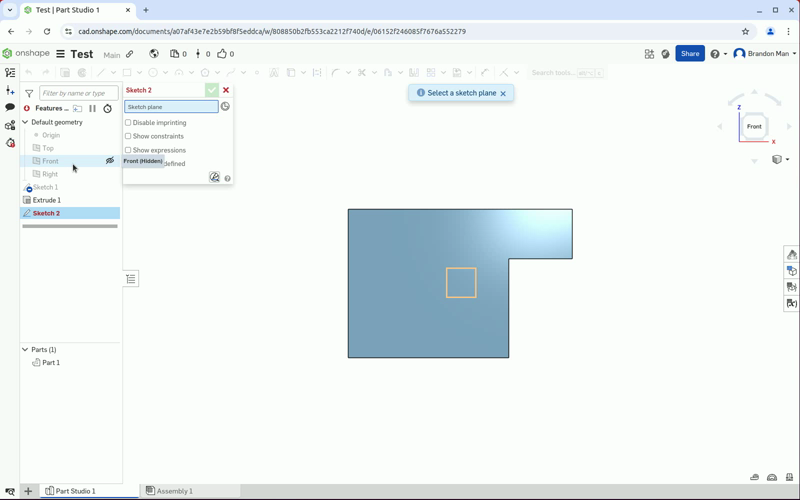
click(73, 163)
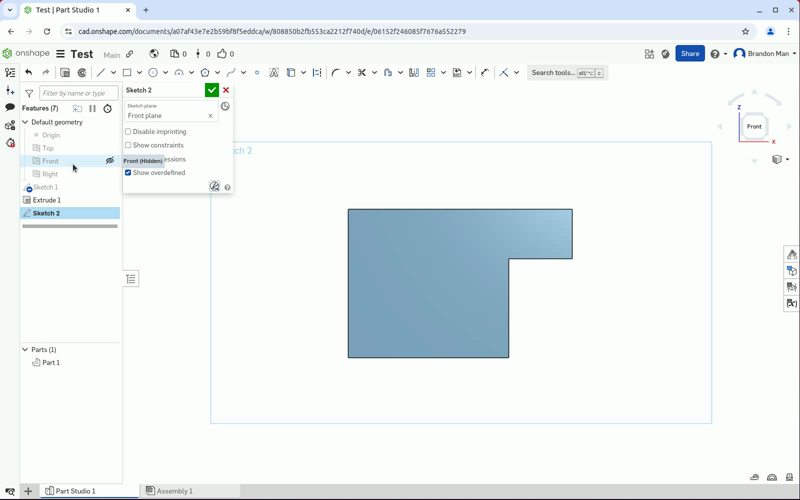
mouse_move(73, 352)
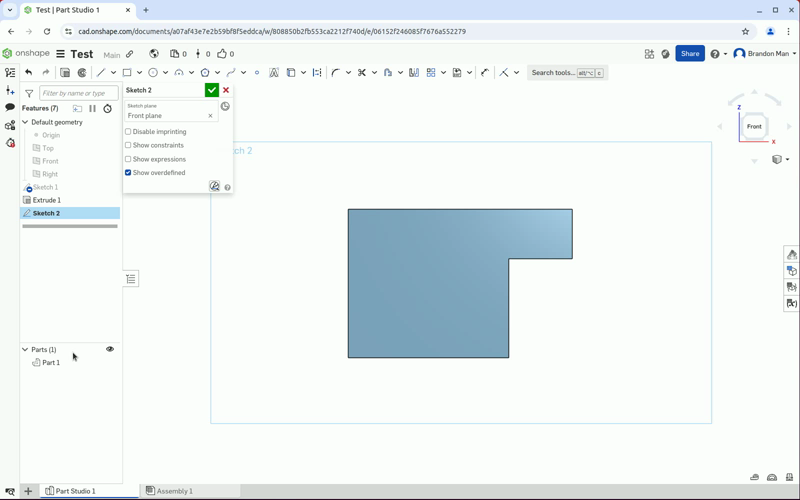
key(y)
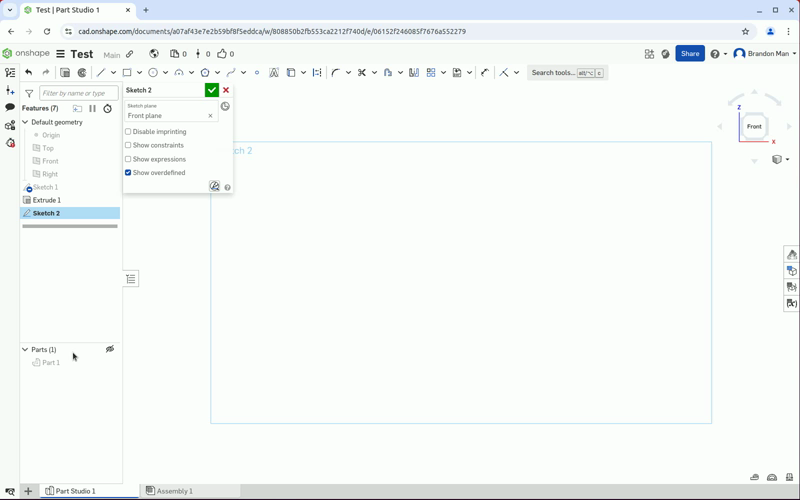
key(l)
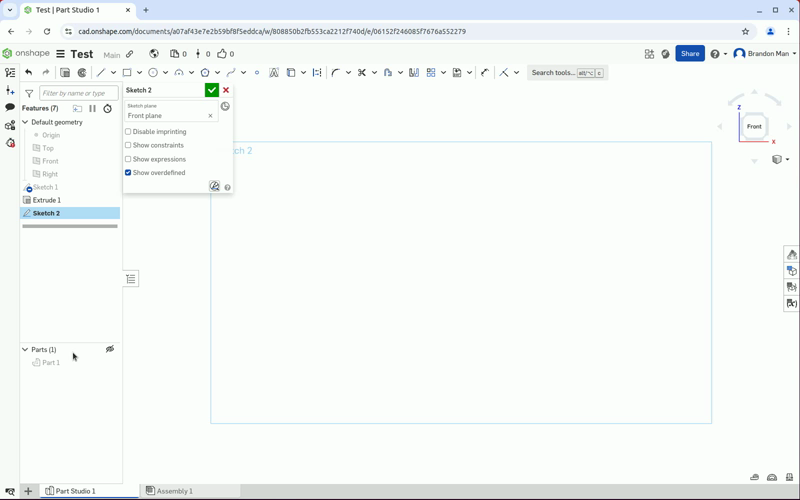
key_down(shift)
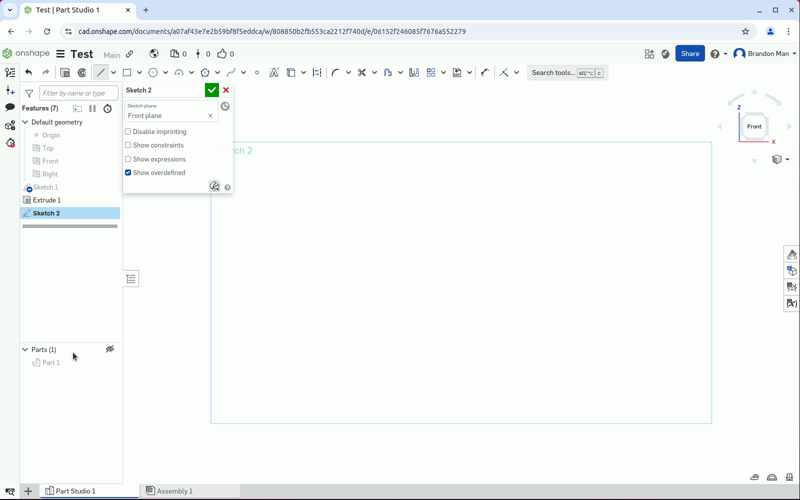
mouse_move(508, 357)
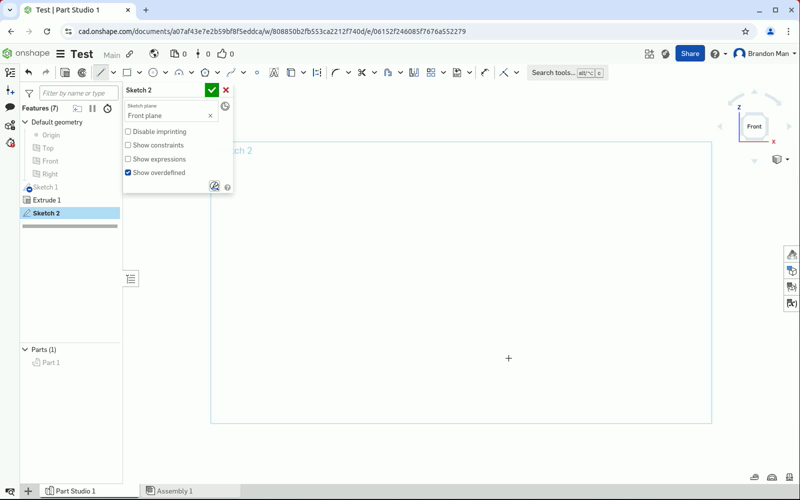
click(508, 357)
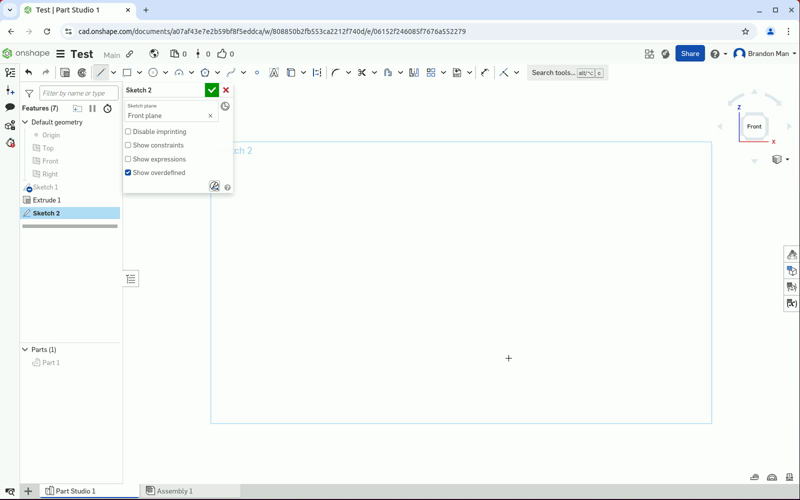
key_up(shift)
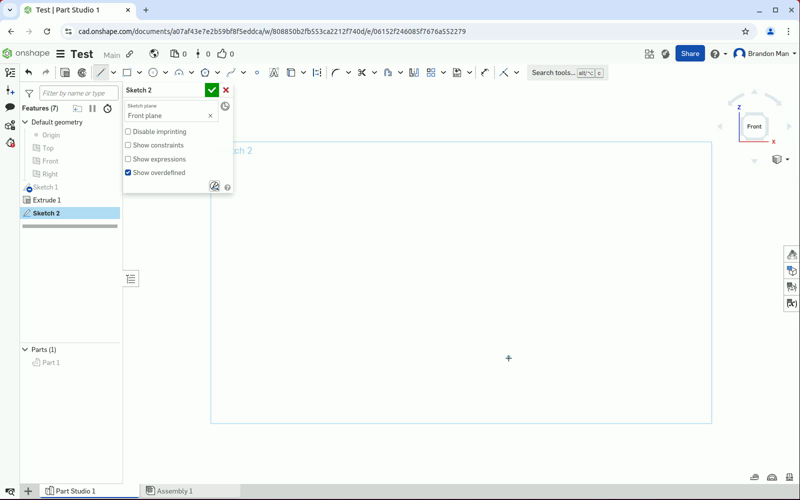
key_down(shift)
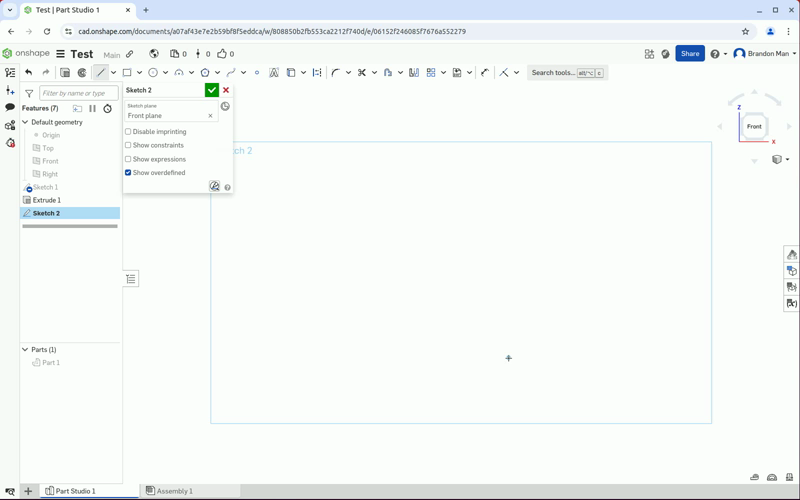
mouse_move(572, 357)
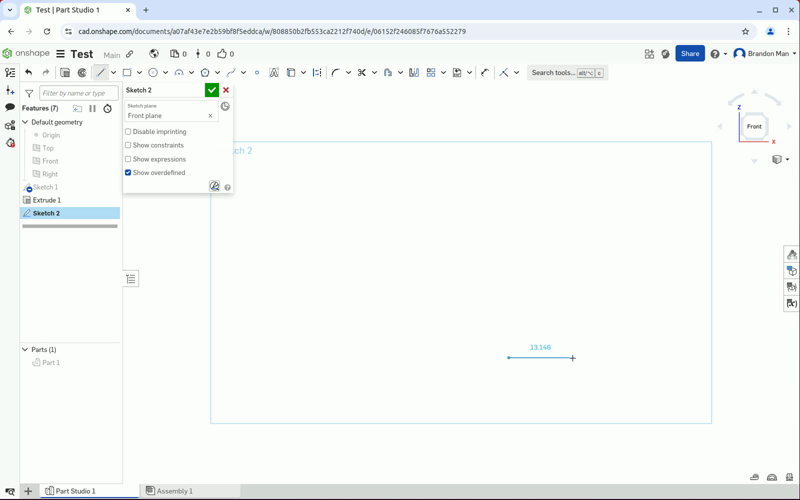
click(572, 357)
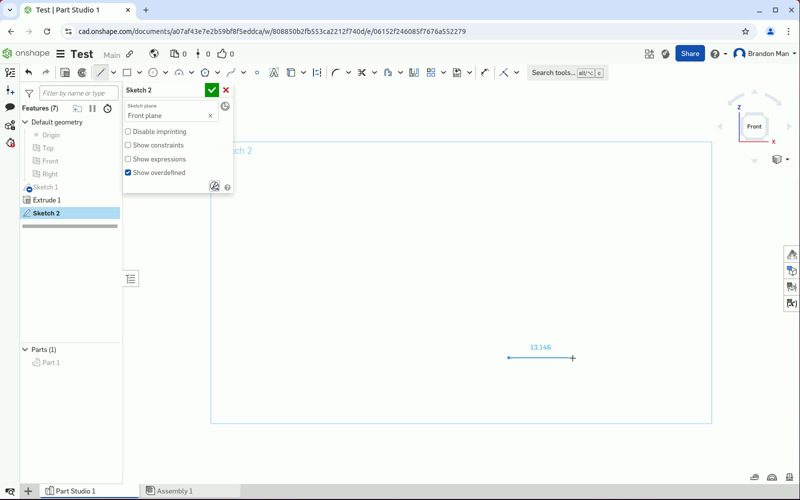
key_up(shift)
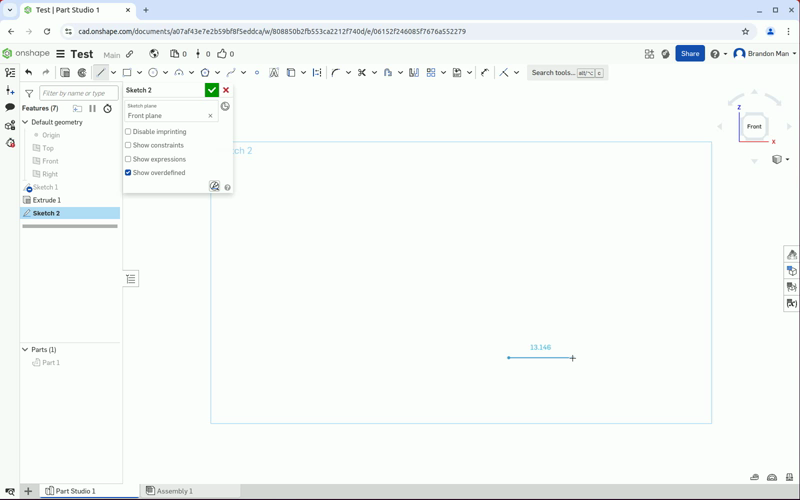
key_down(shift)
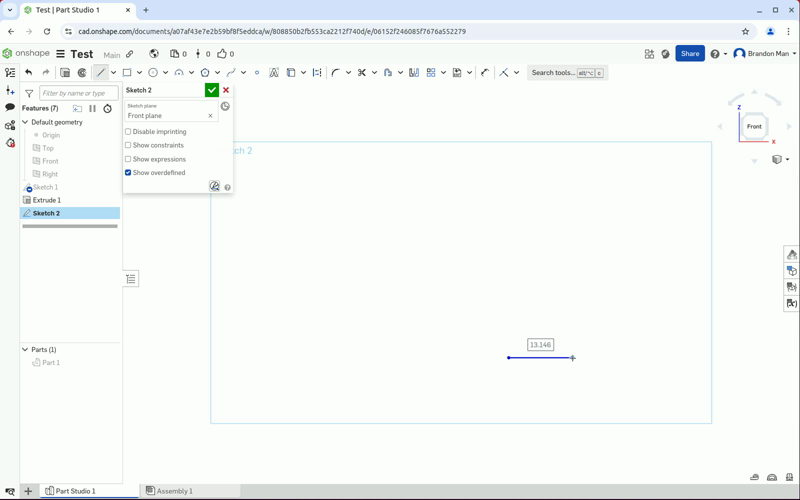
mouse_move(572, 258)
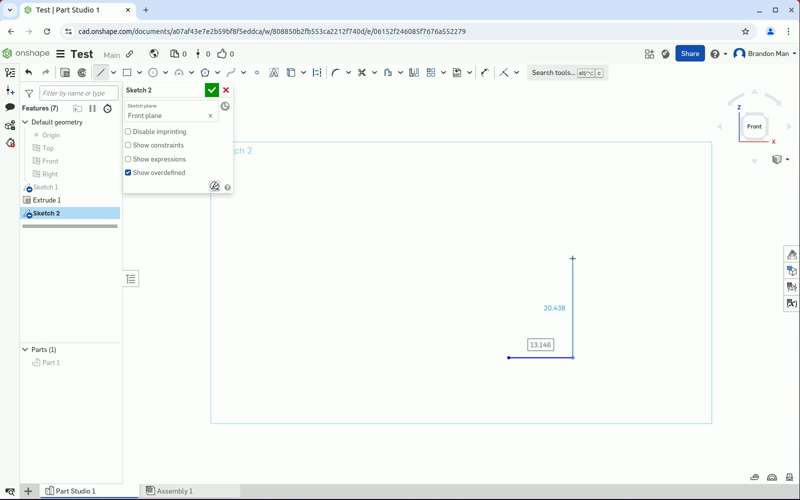
click(572, 258)
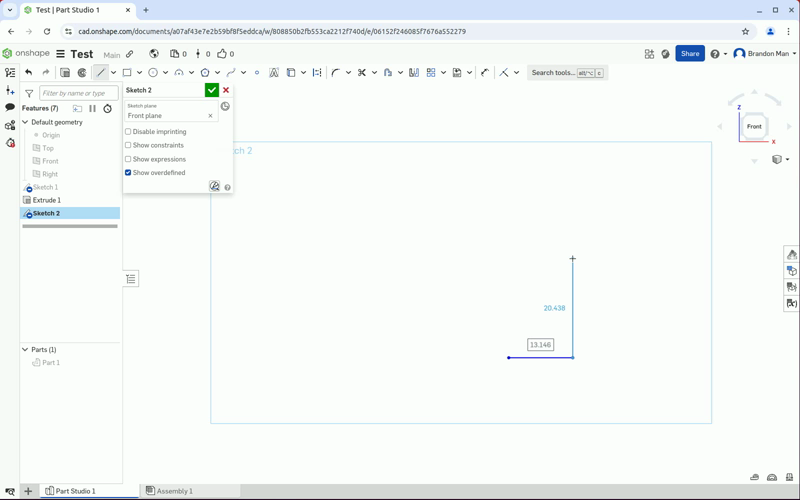
key_up(shift)
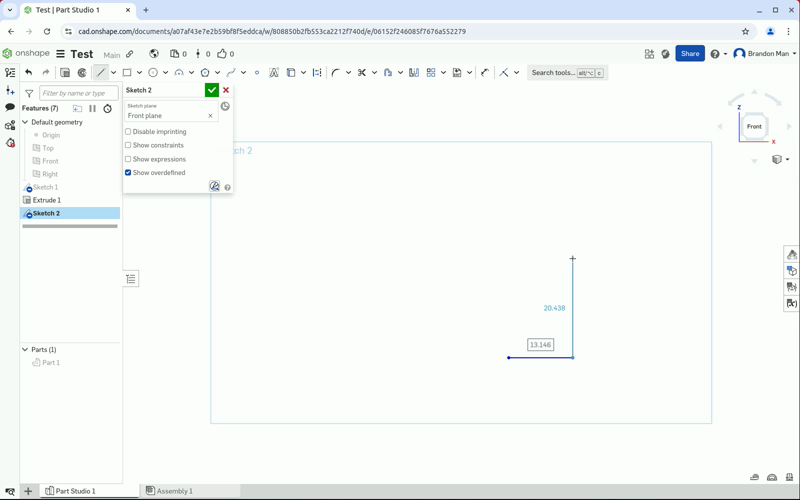
key_down(shift)
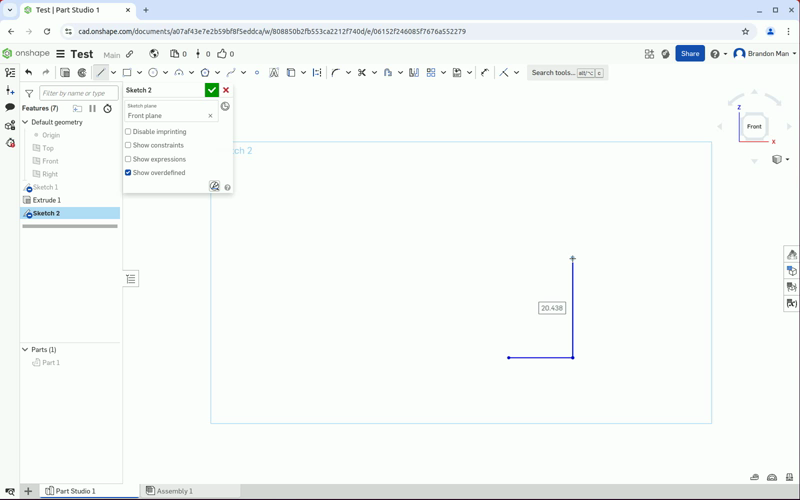
mouse_move(508, 258)
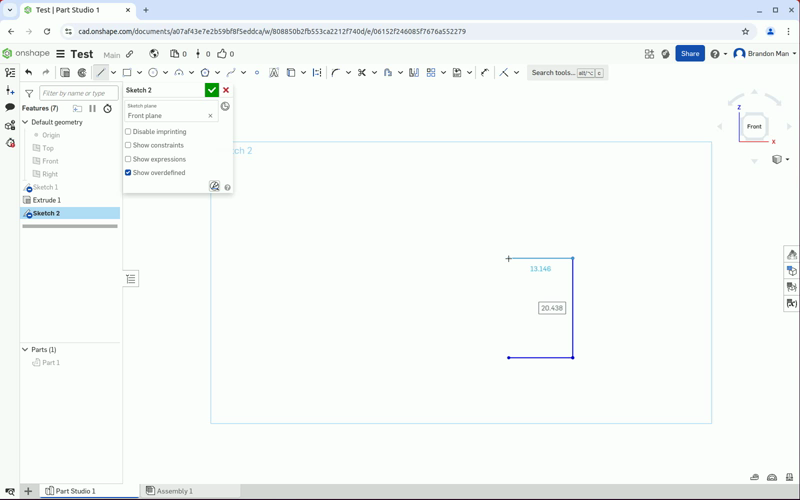
click(508, 258)
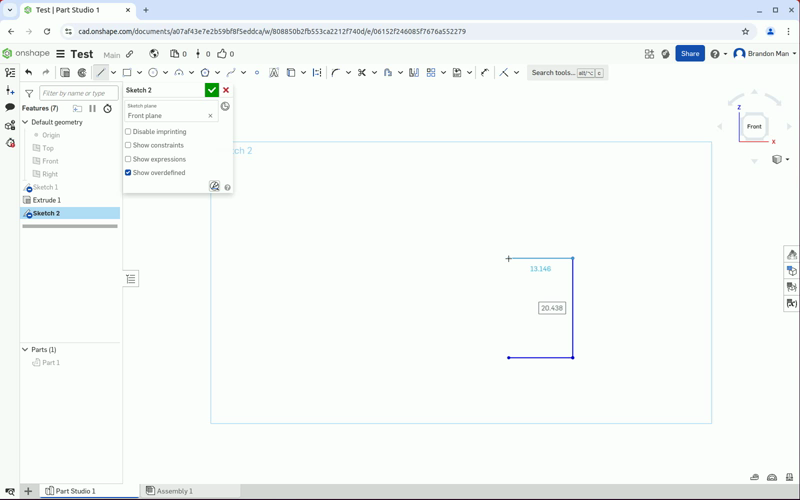
key_up(shift)
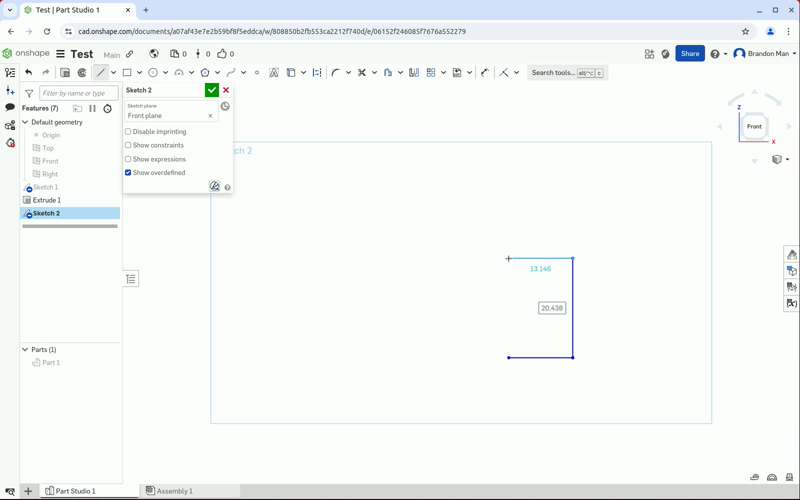
key_down(shift)
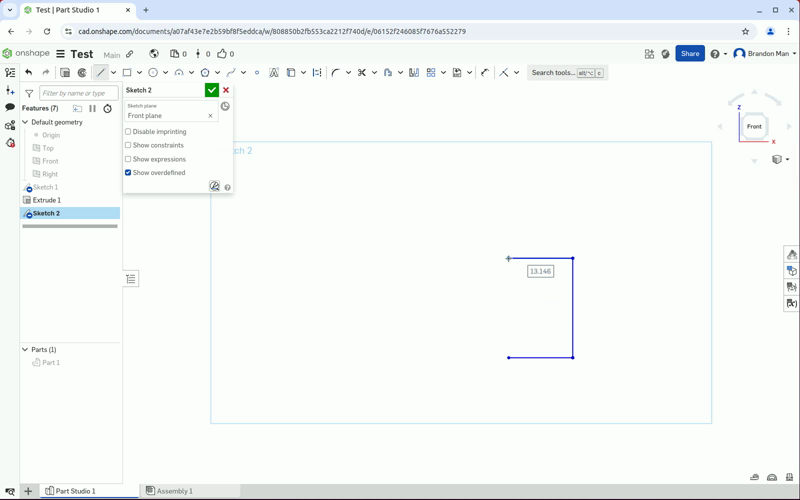
mouse_move(508, 357)
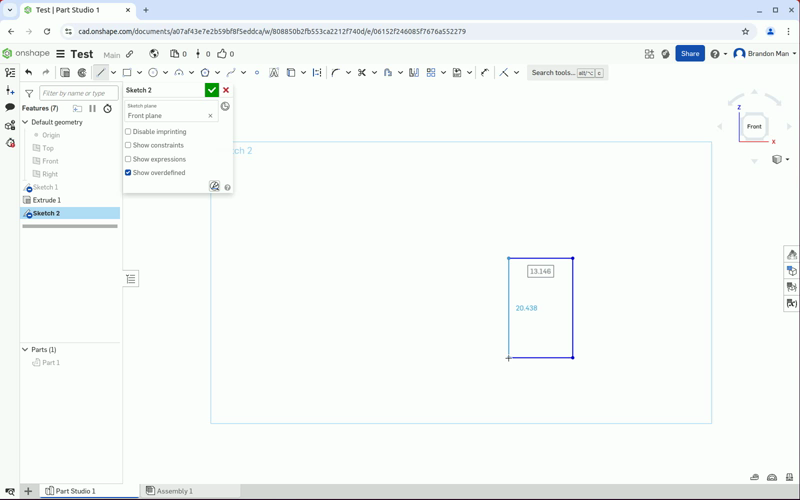
key_up(shift)
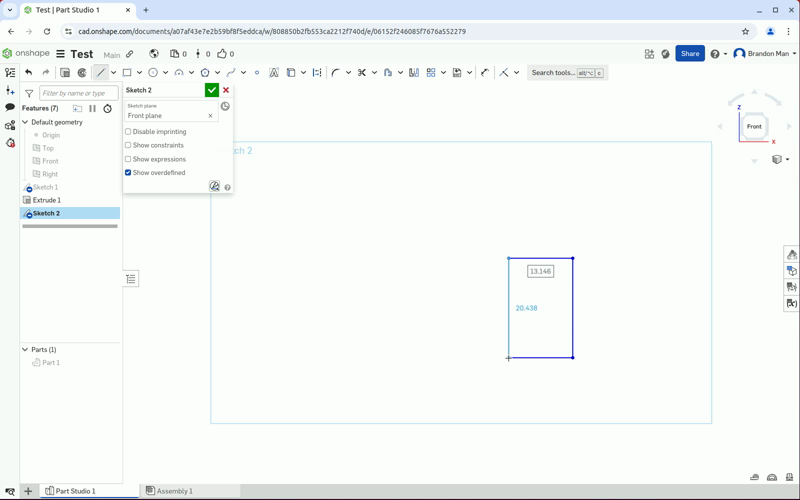
click(508, 357)
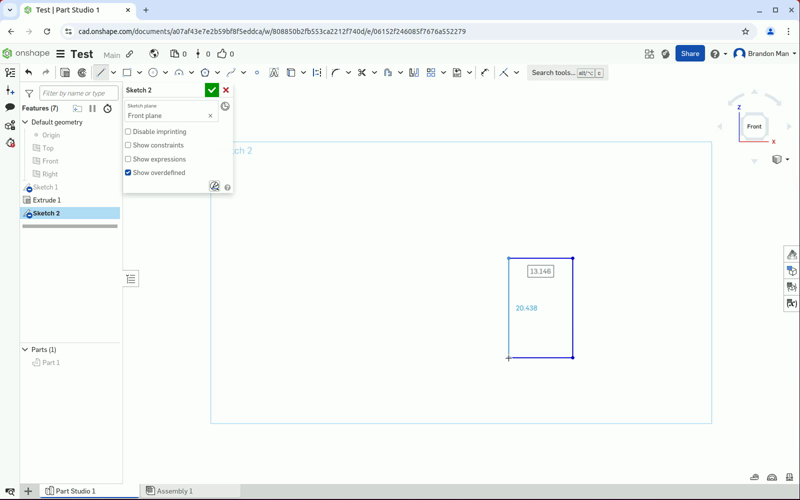
key(esc)
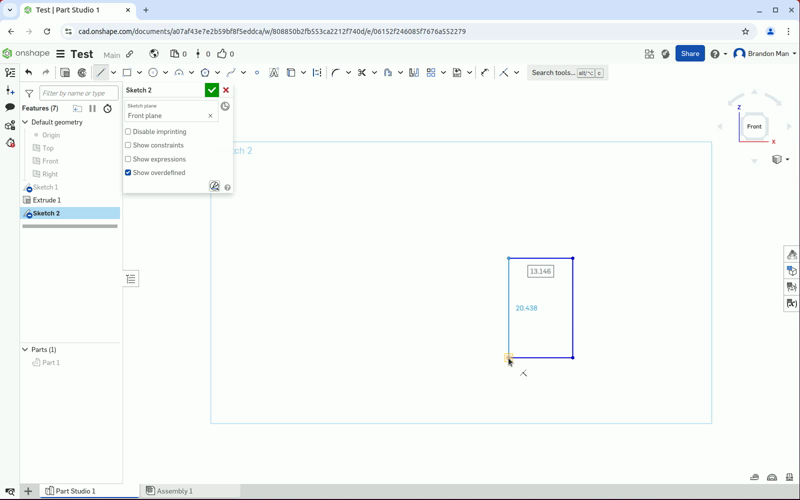
mouse_move(559, 289)
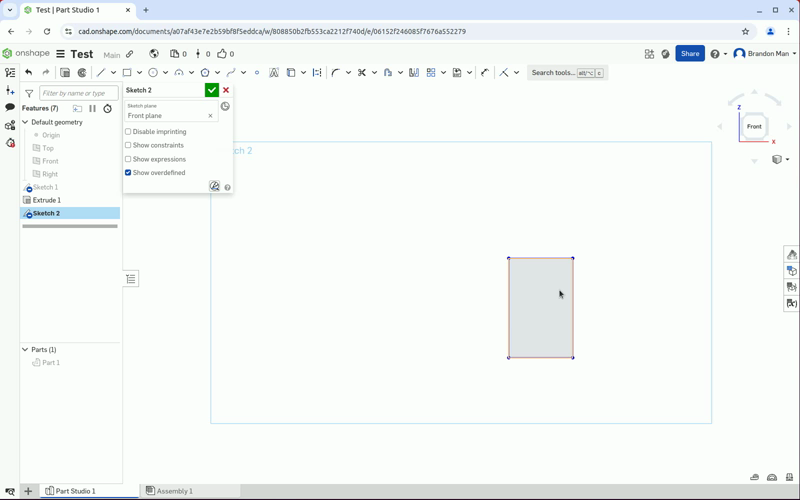
click(559, 289)
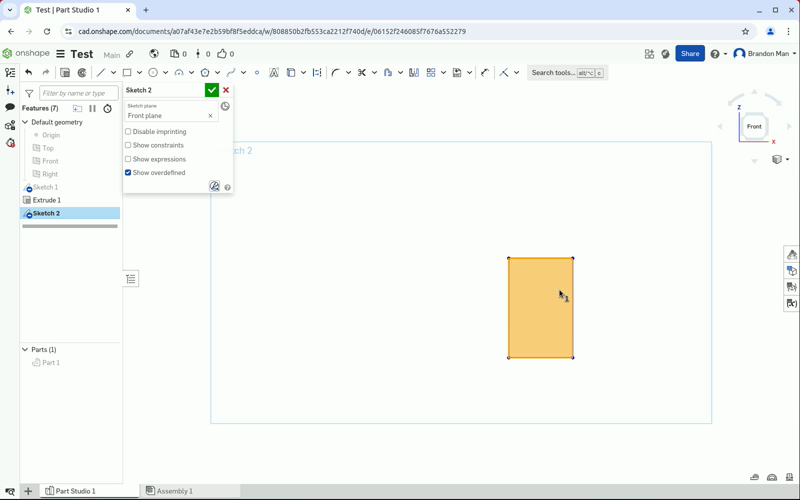
mouse_move(73, 352)
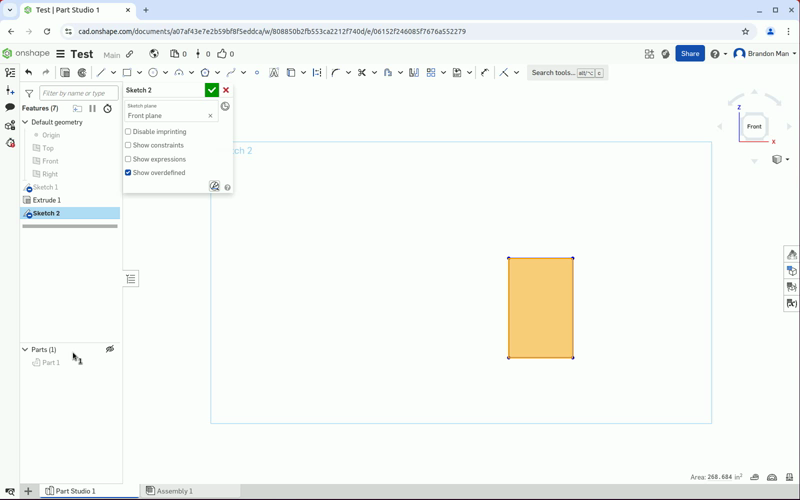
key(shift+y)
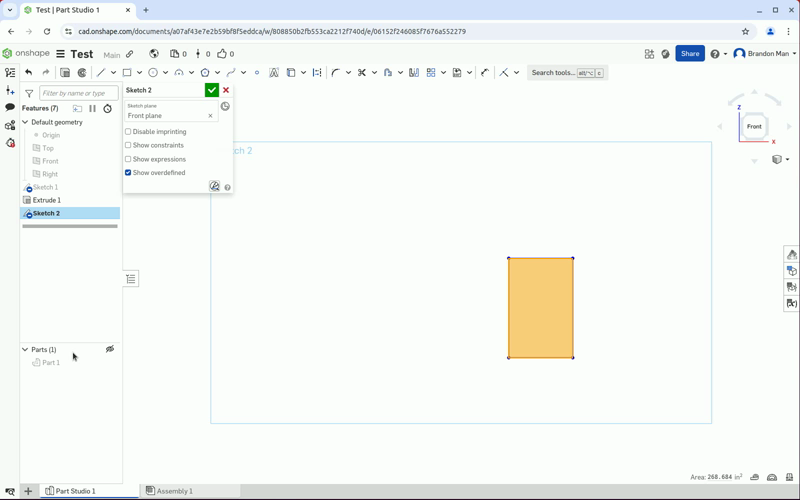
key(shift+e)
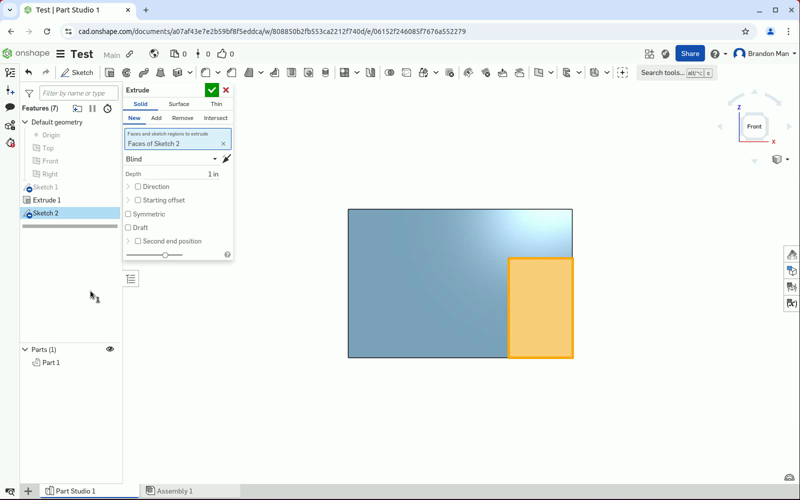
mouse_move(143, 106)
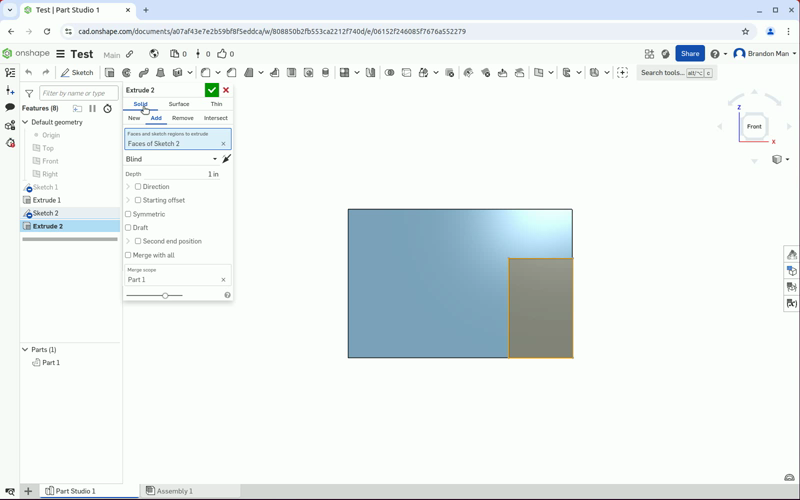
click(143, 106)
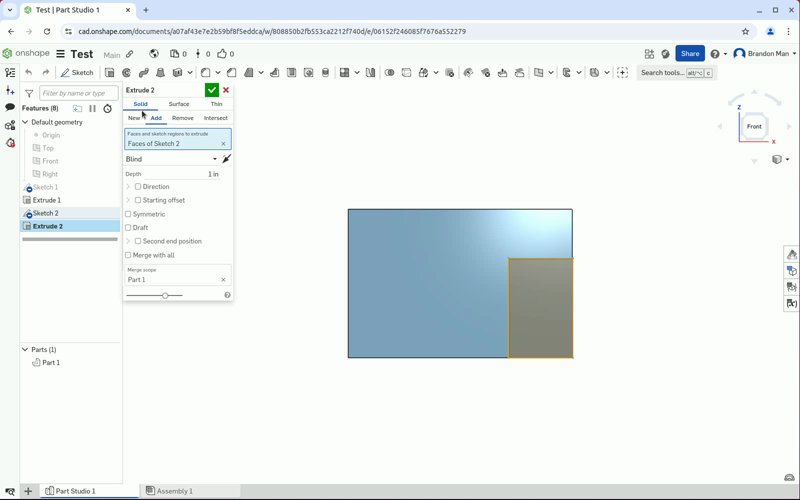
mouse_move(137, 120)
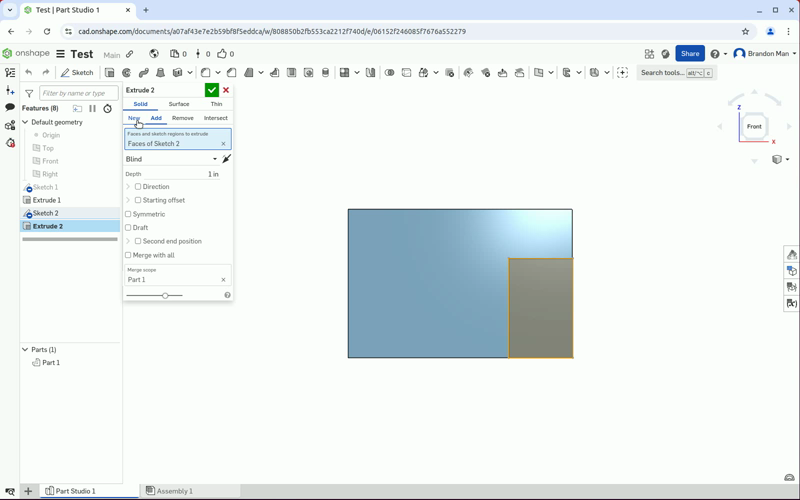
click(137, 120)
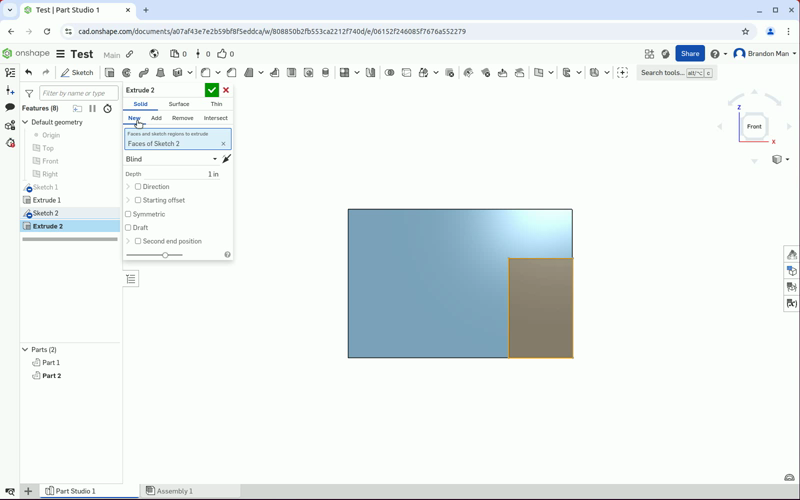
key(tab, 4)
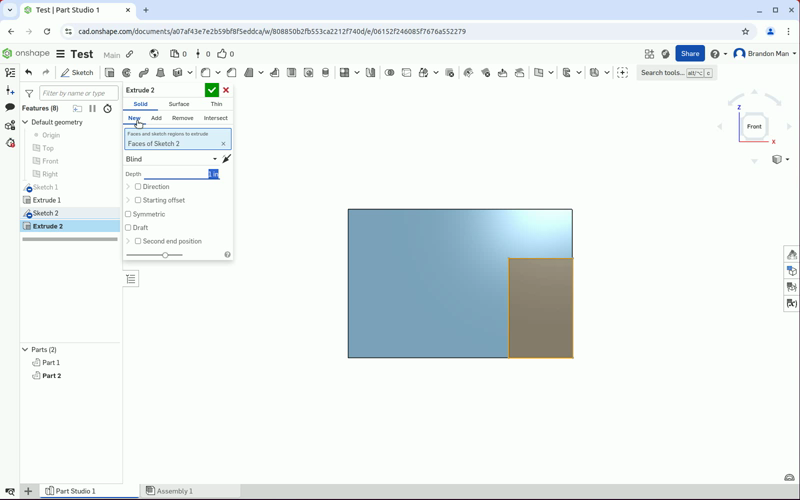
text(12.036)
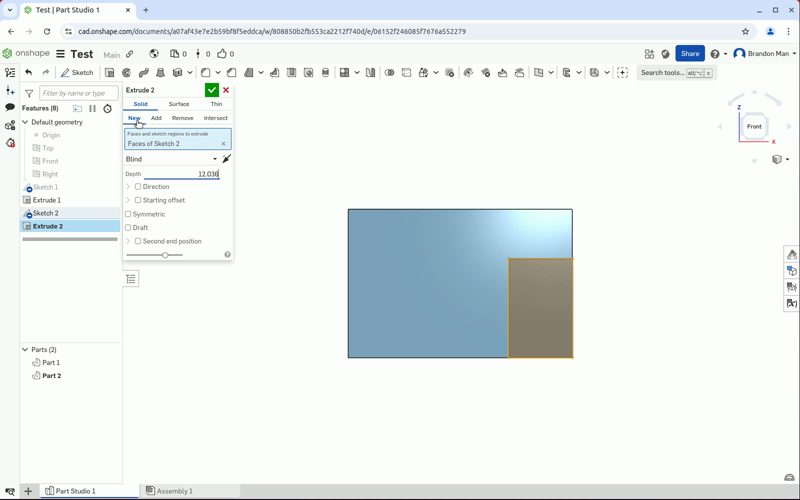
key(enter)
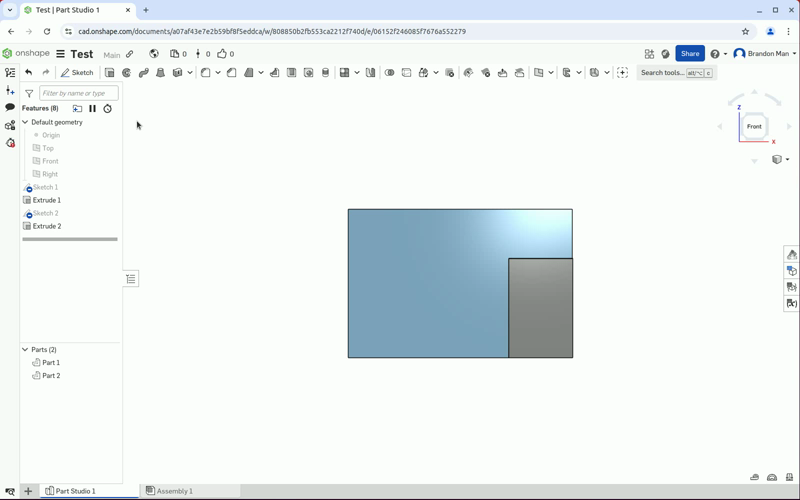
key(shift+h)
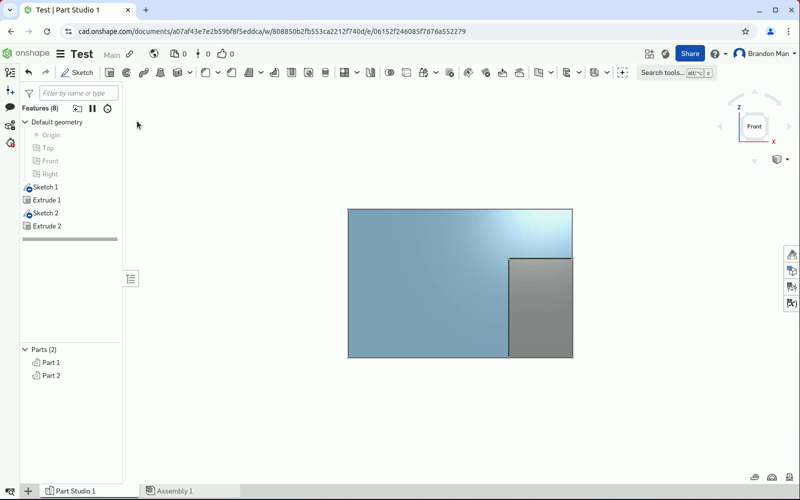
key(shift+h)
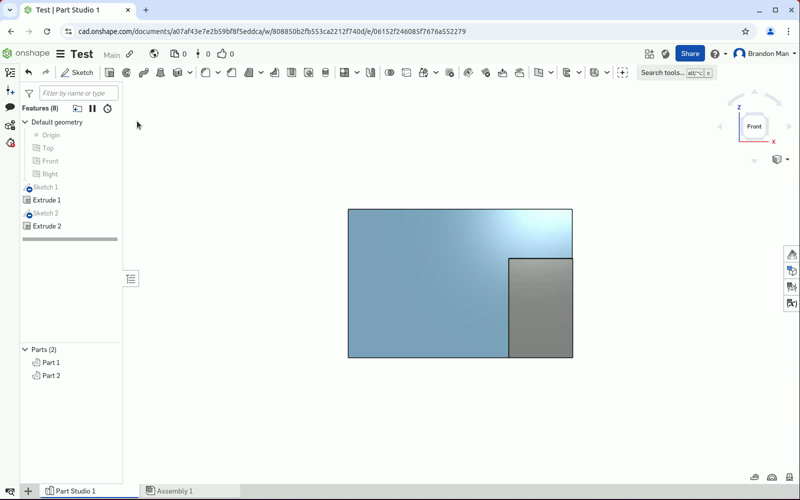
mouse_move(73, 189)
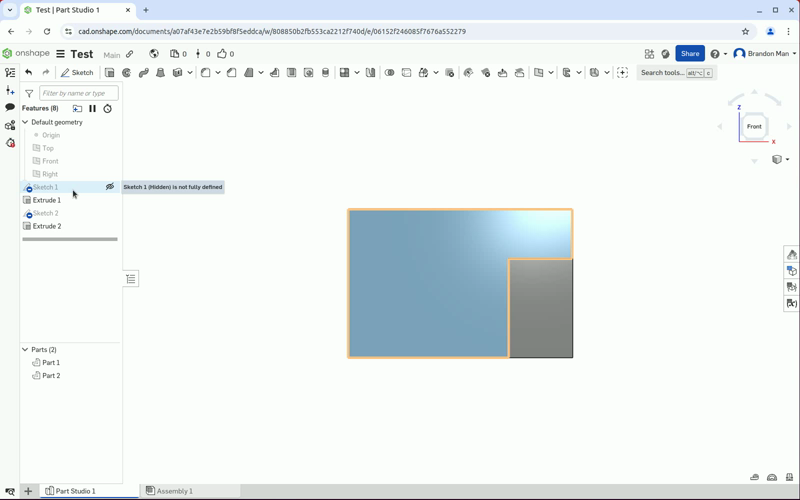
click(73, 189)
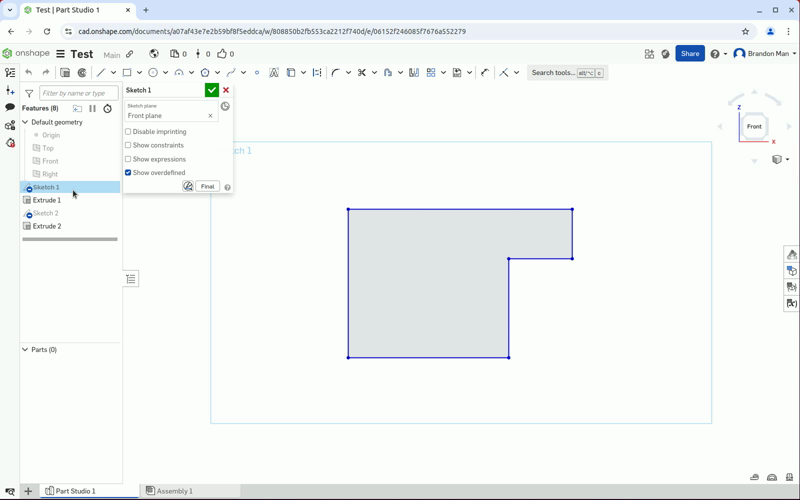
mouse_move(229, 92)
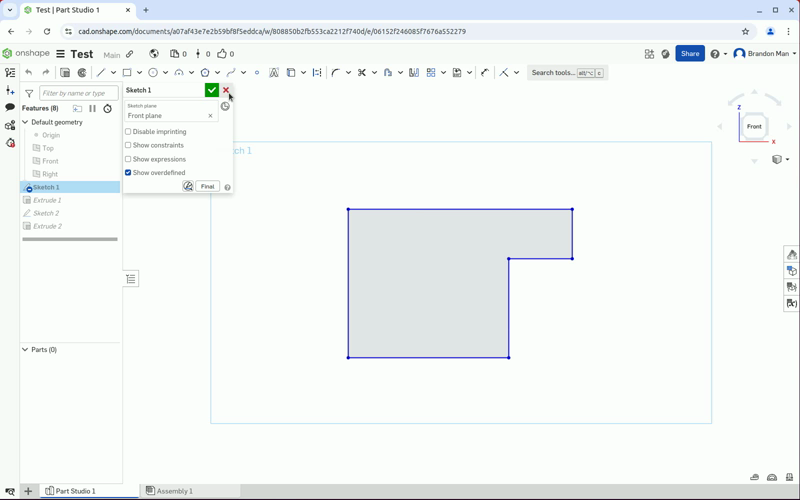
click(229, 92)
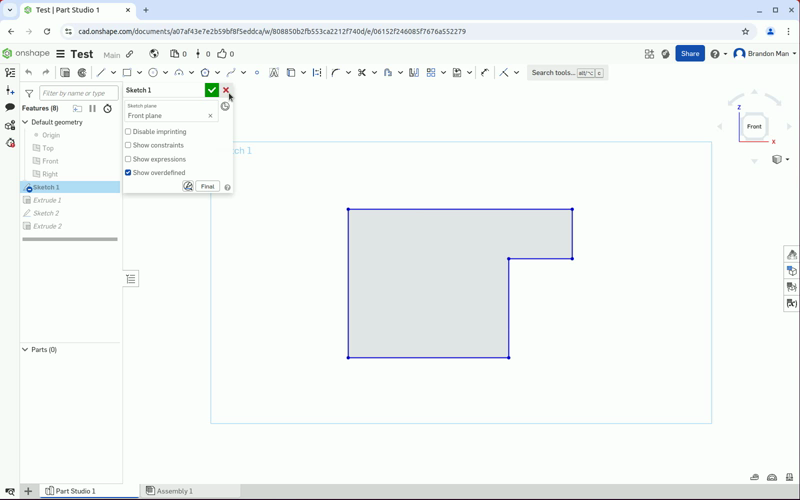
key(shift+s)
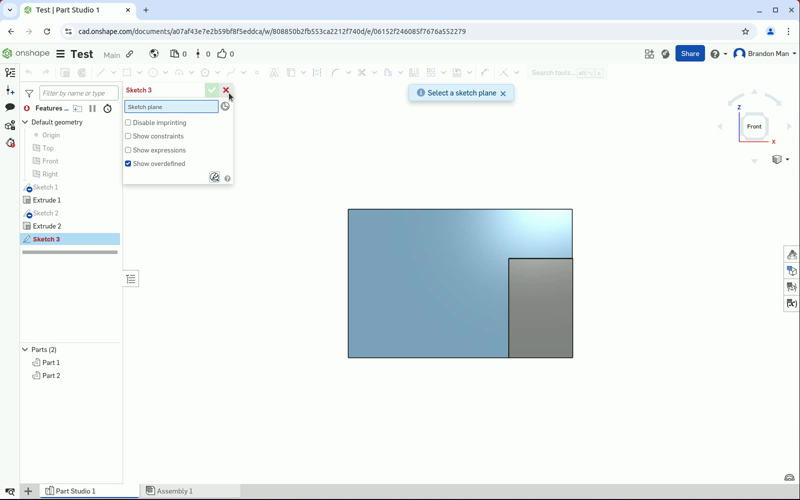
mouse_move(73, 163)
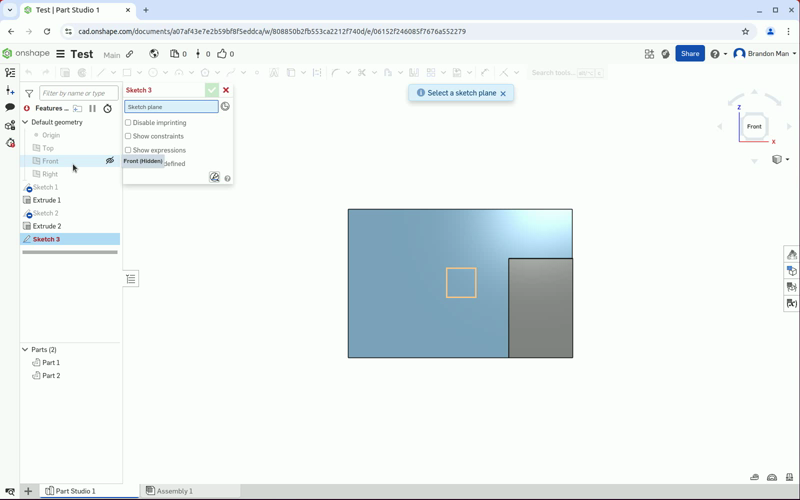
click(73, 163)
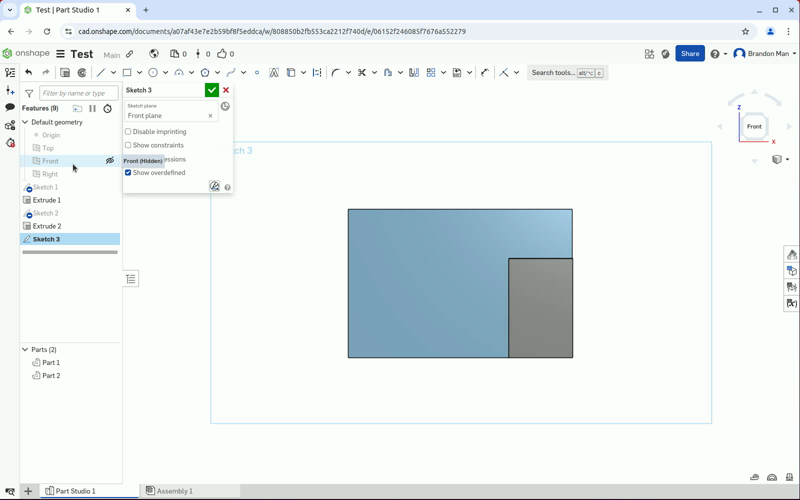
mouse_move(73, 352)
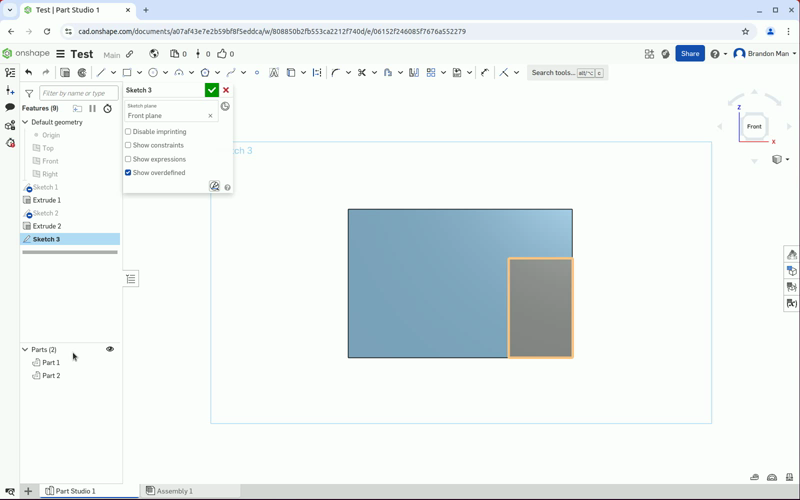
key(y)
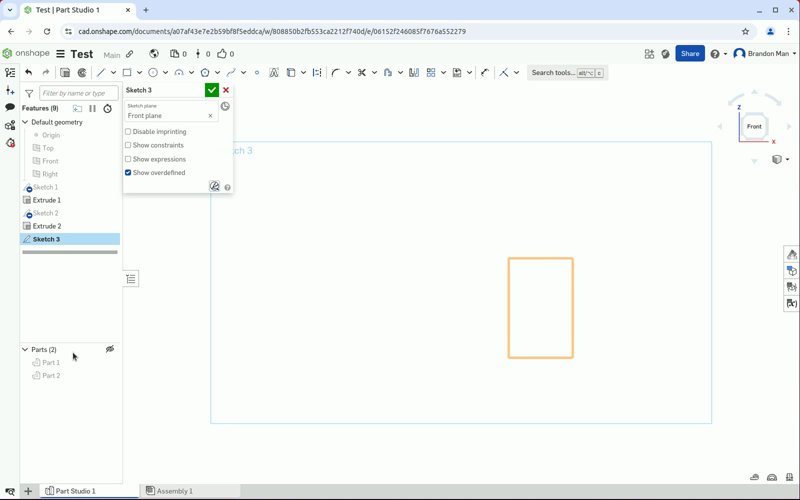
key(l)
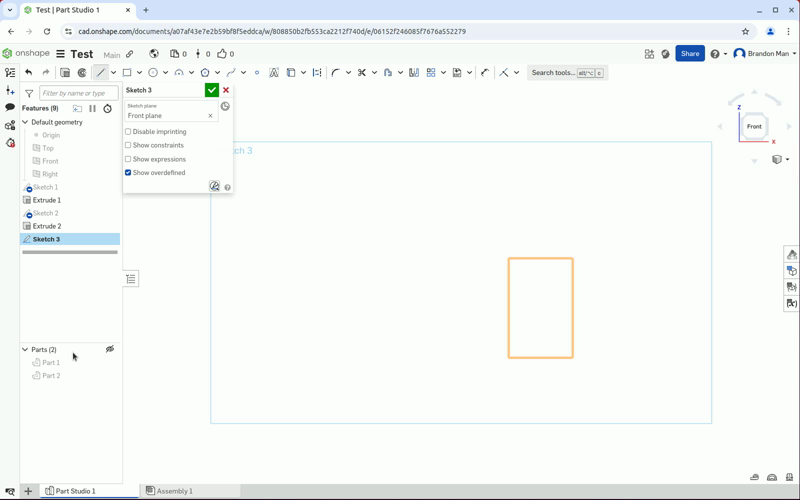
key_down(shift)
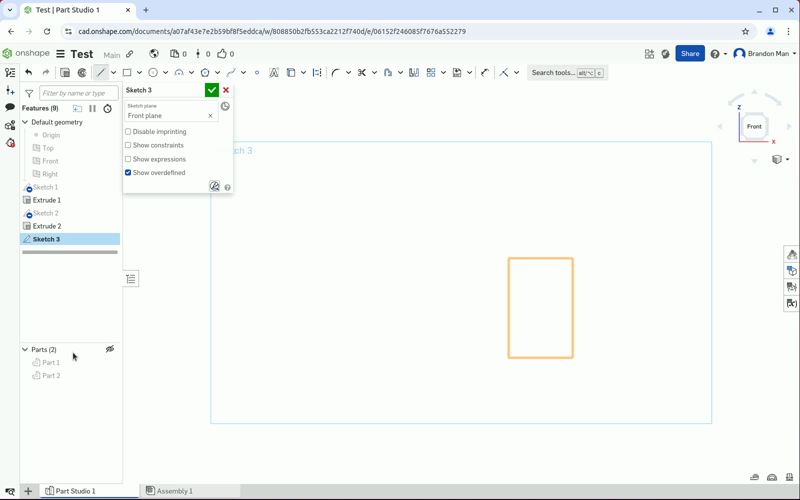
mouse_move(508, 357)
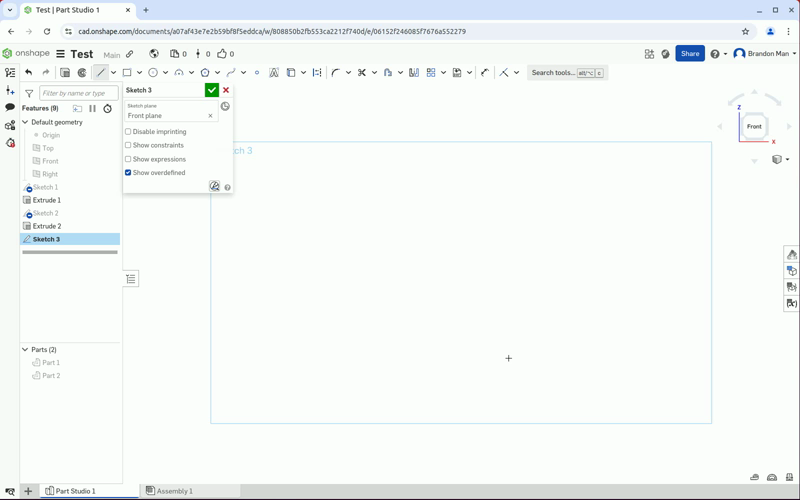
click(508, 357)
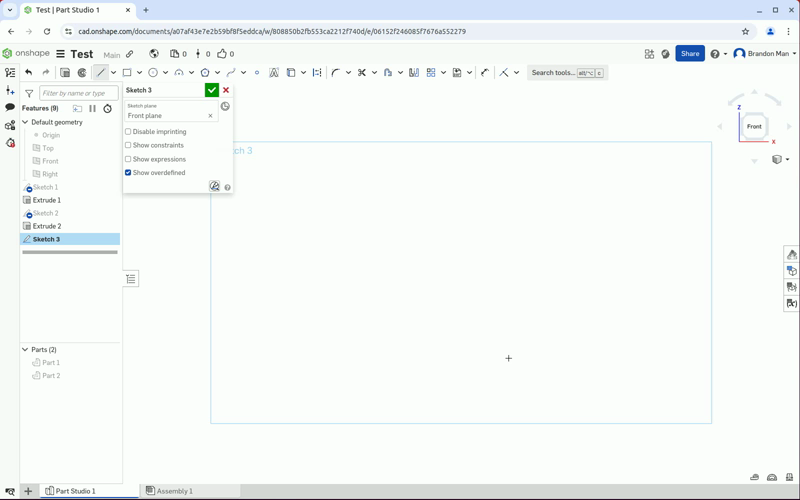
key_up(shift)
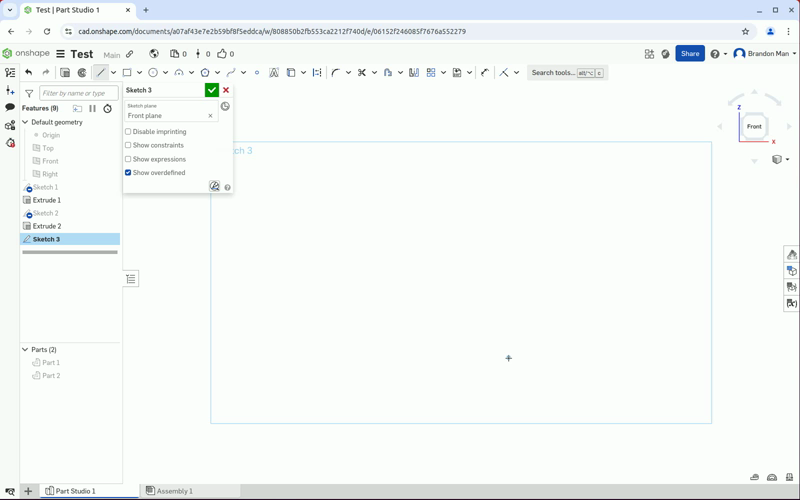
key_down(shift)
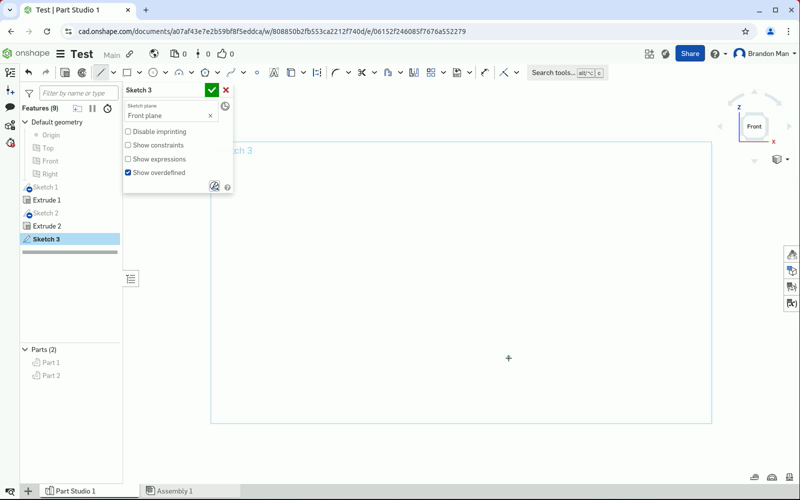
mouse_move(572, 357)
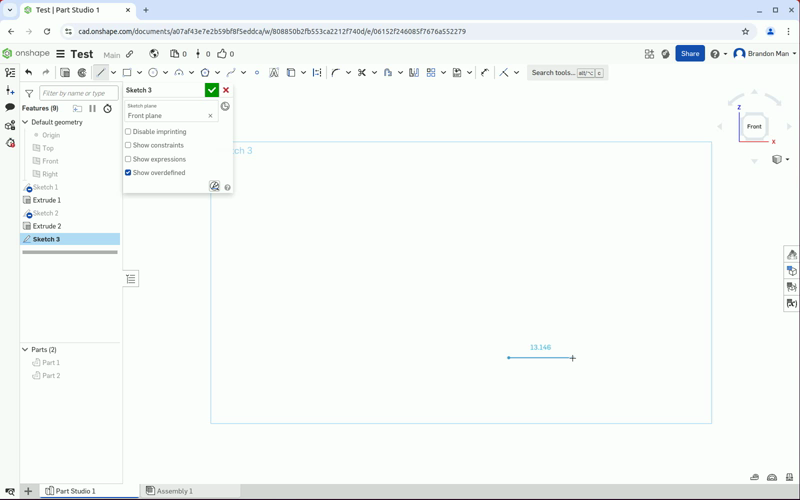
click(572, 357)
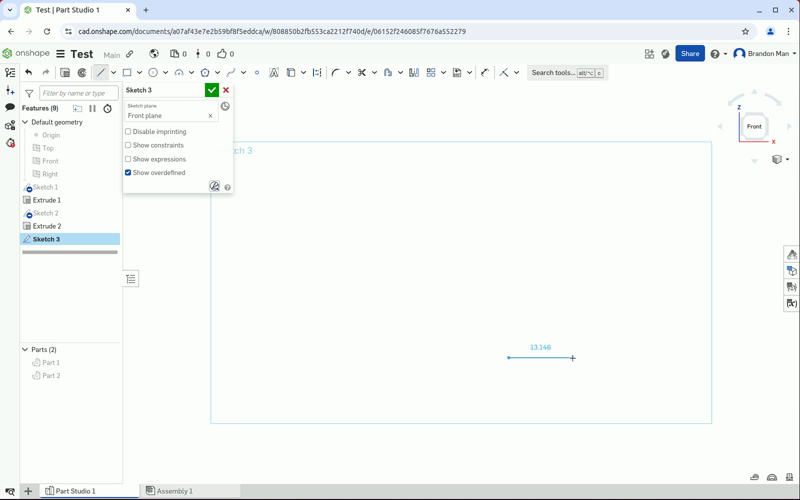
key_up(shift)
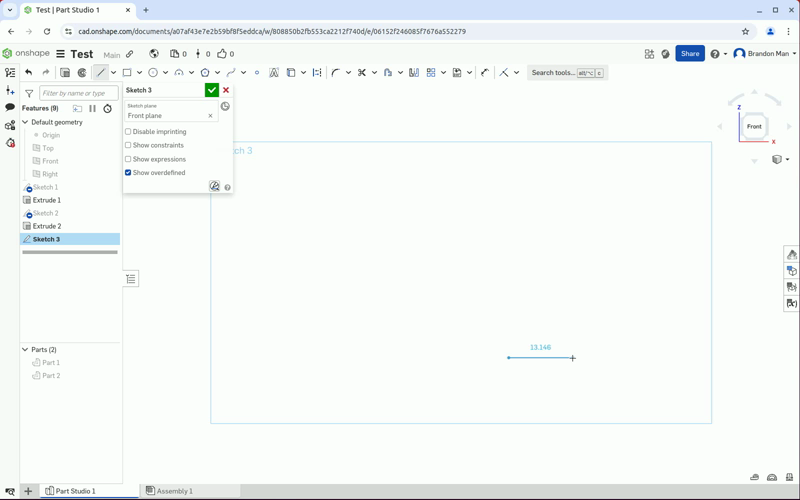
key_down(shift)
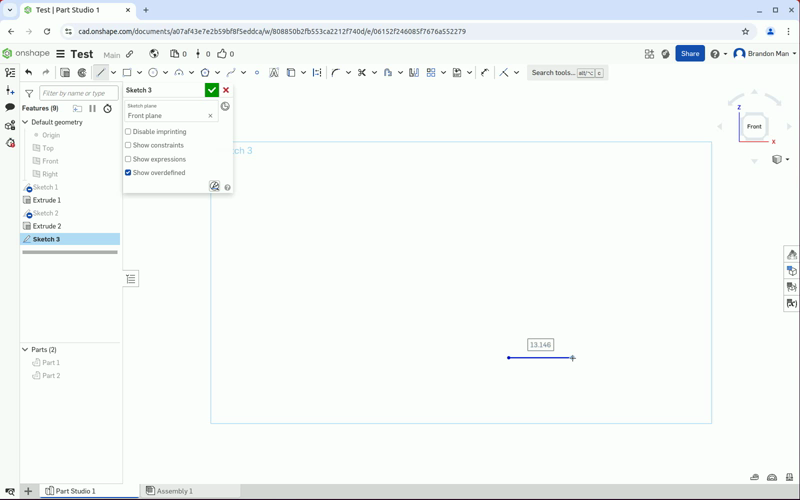
mouse_move(572, 258)
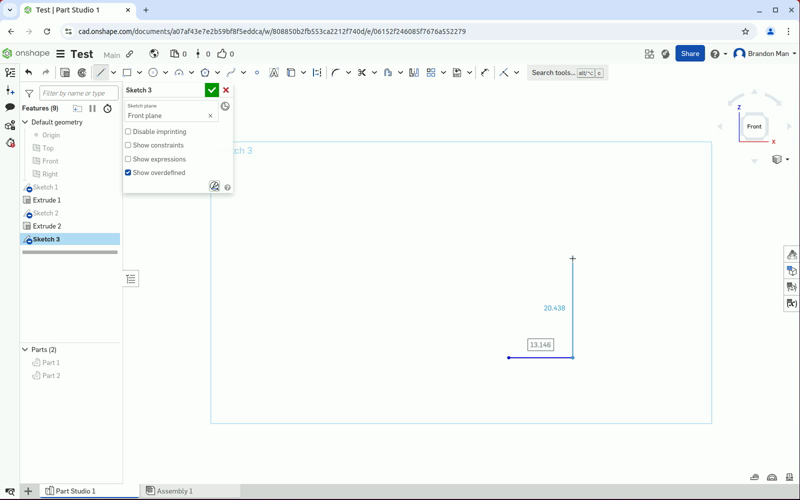
click(572, 258)
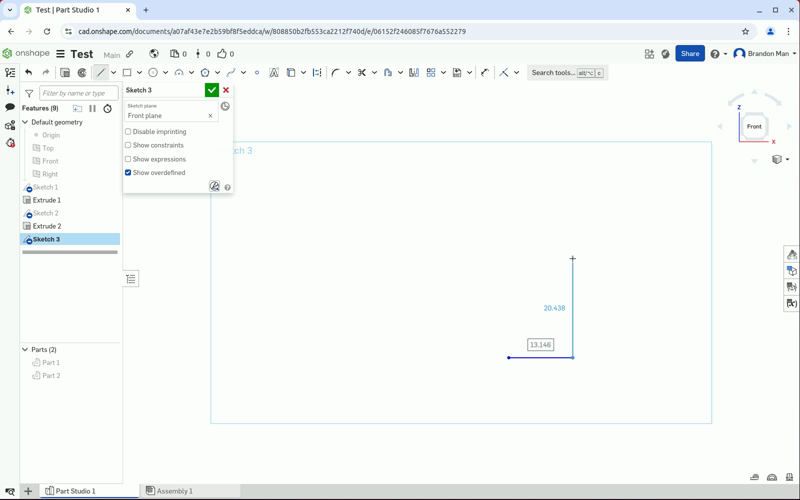
key_up(shift)
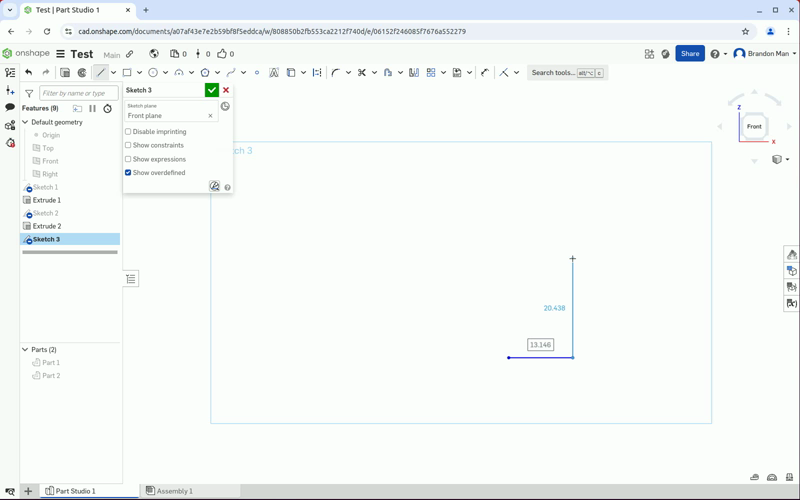
key_down(shift)
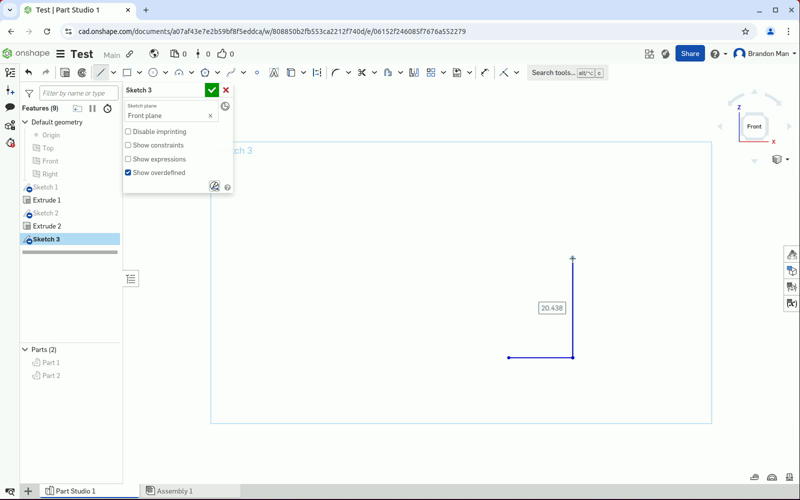
mouse_move(508, 258)
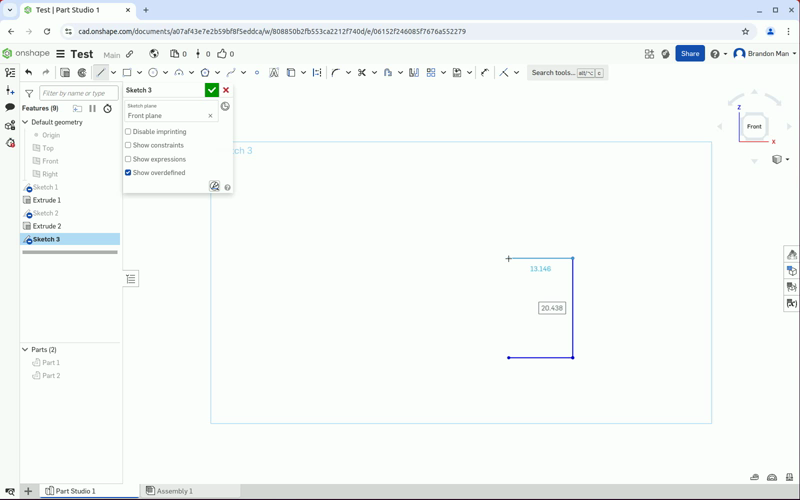
click(508, 258)
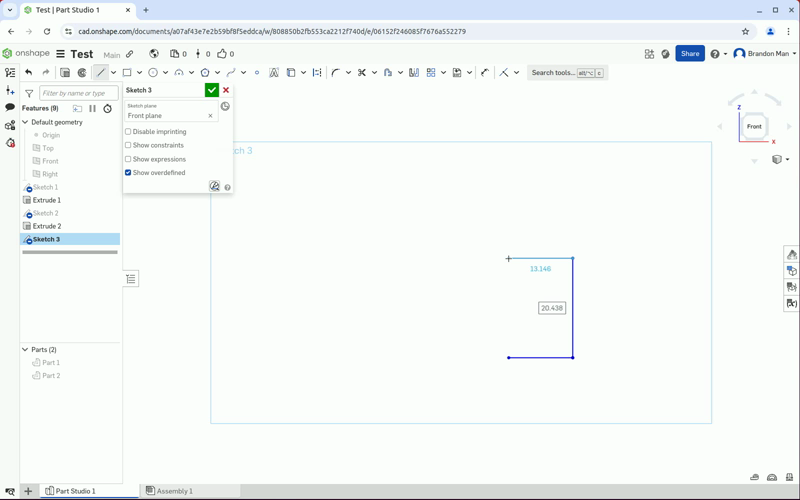
key_up(shift)
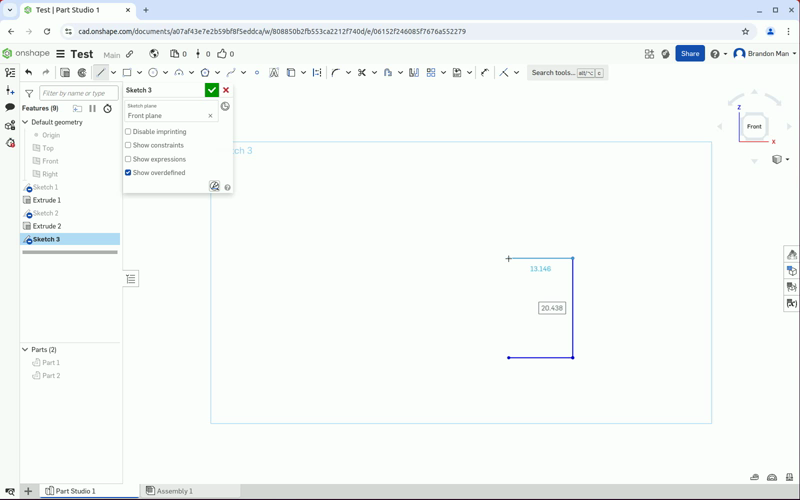
key_down(shift)
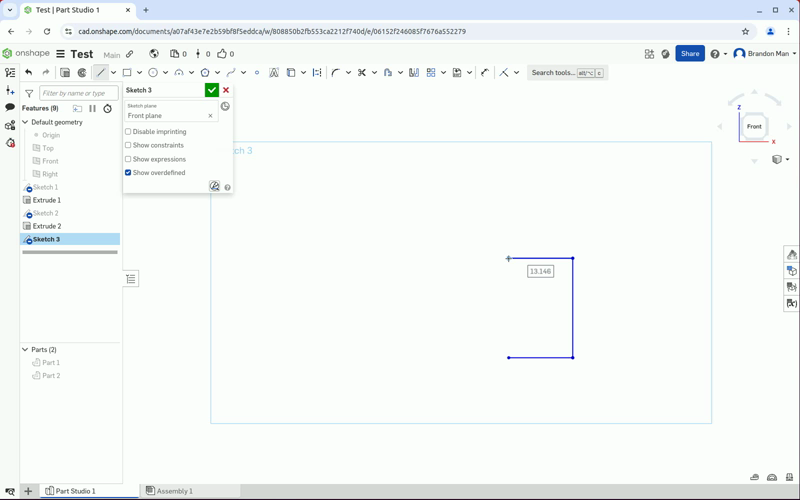
mouse_move(508, 357)
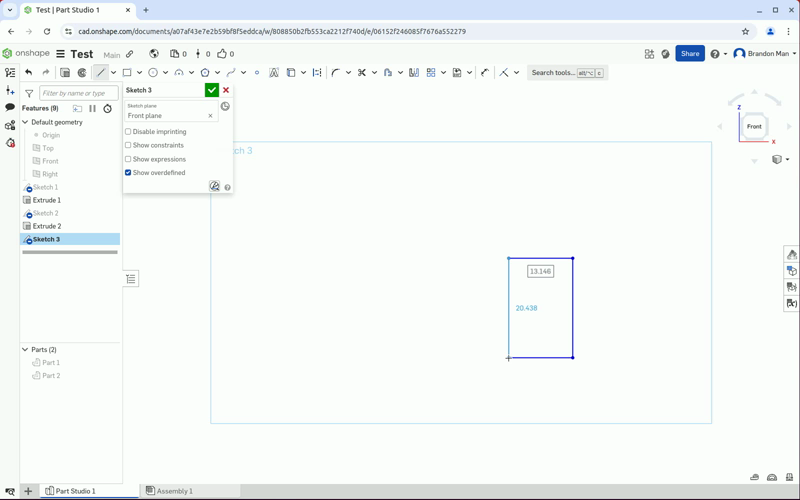
key_up(shift)
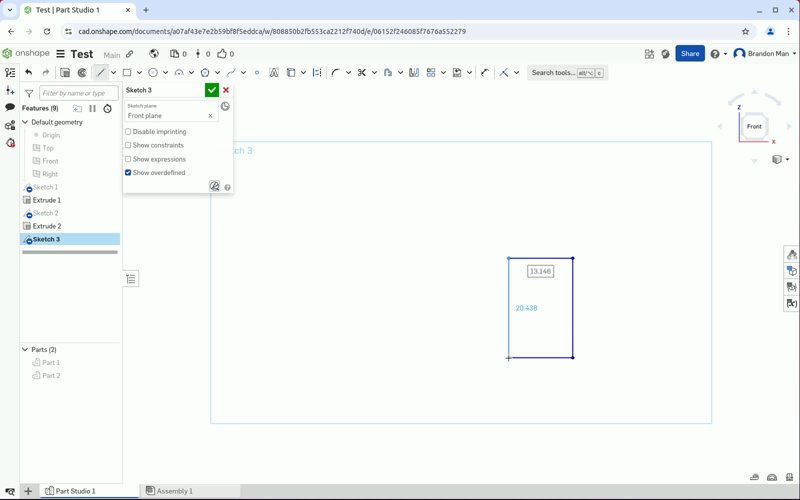
click(508, 357)
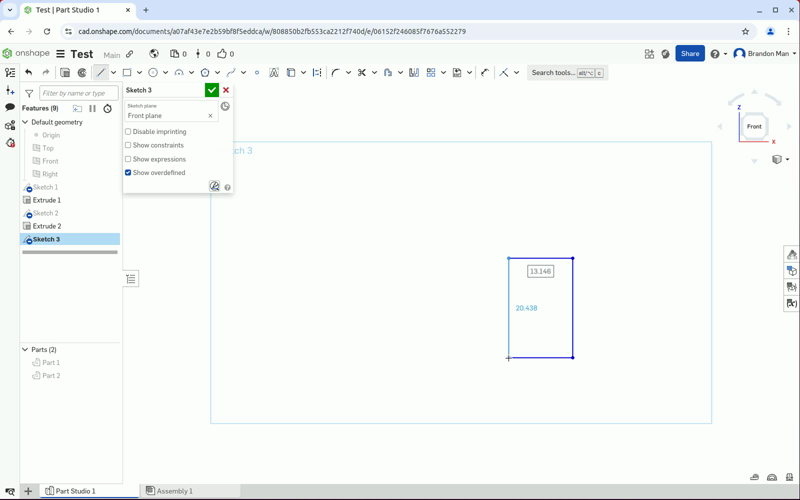
key(esc)
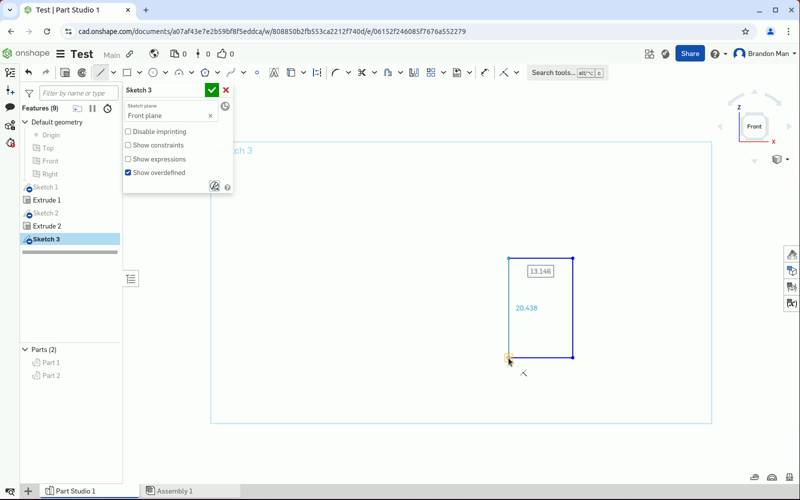
mouse_move(535, 304)
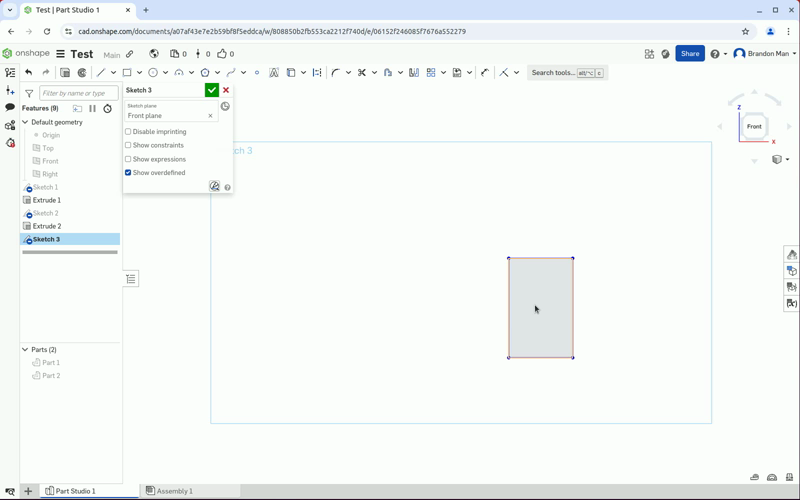
click(535, 304)
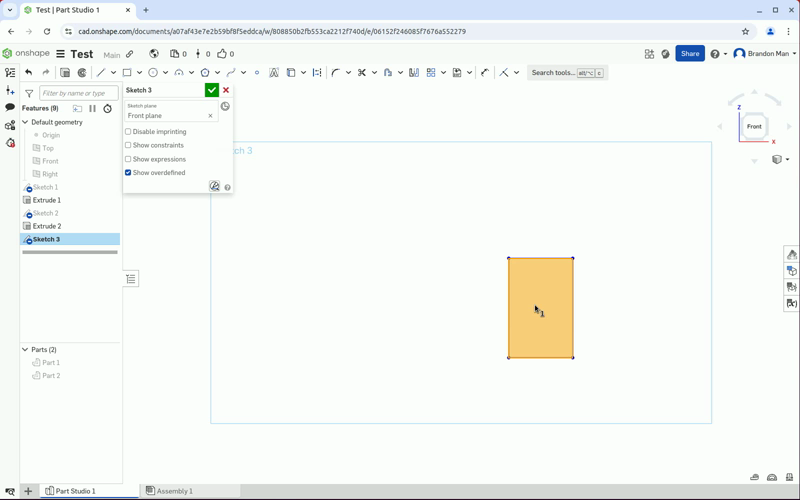
mouse_move(73, 352)
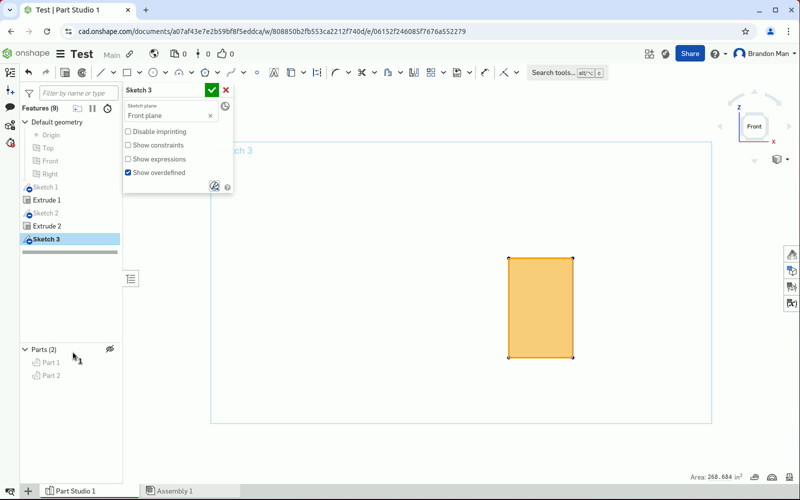
key(shift+y)
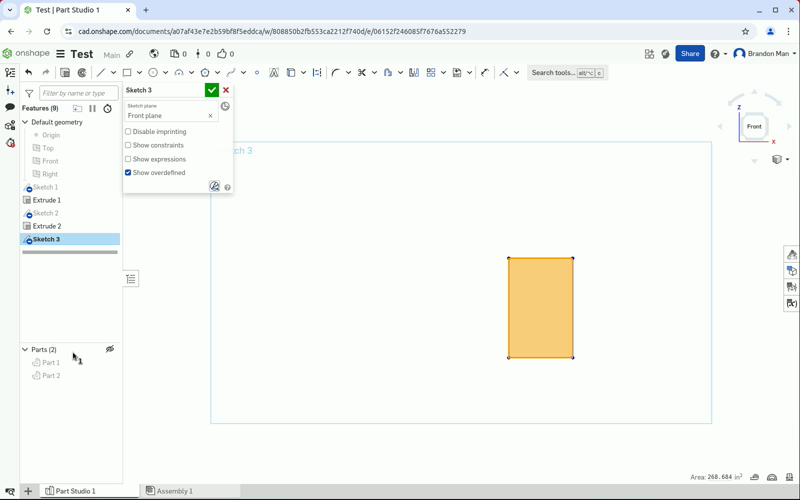
key(shift+e)
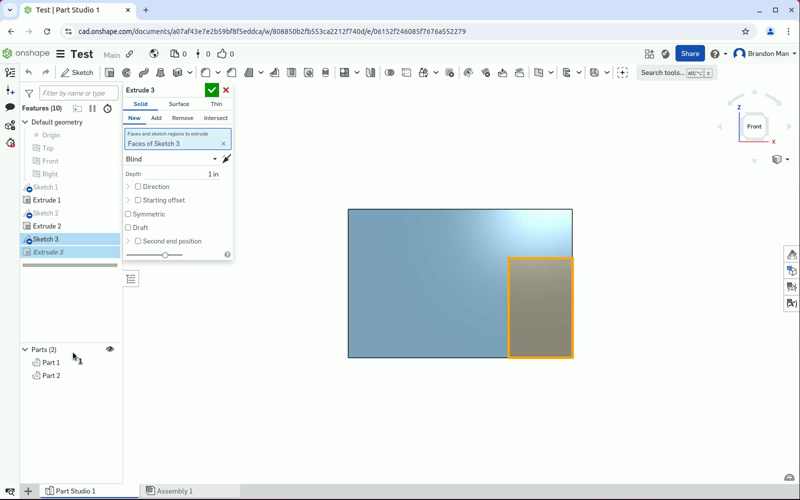
mouse_move(143, 106)
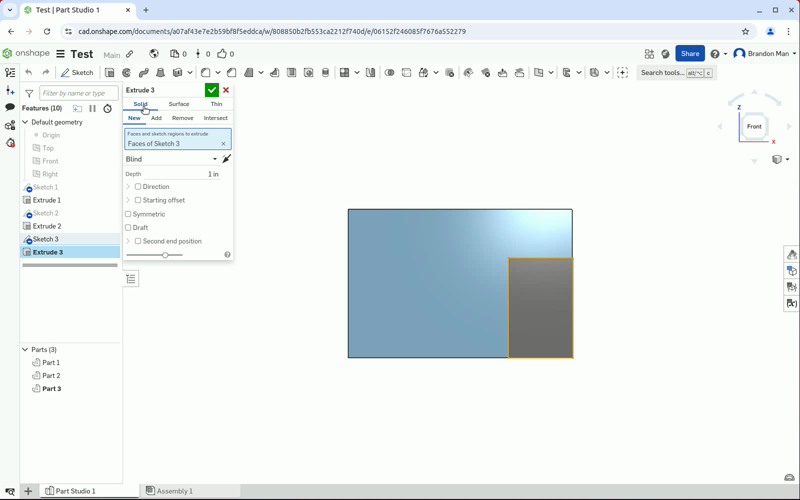
click(143, 106)
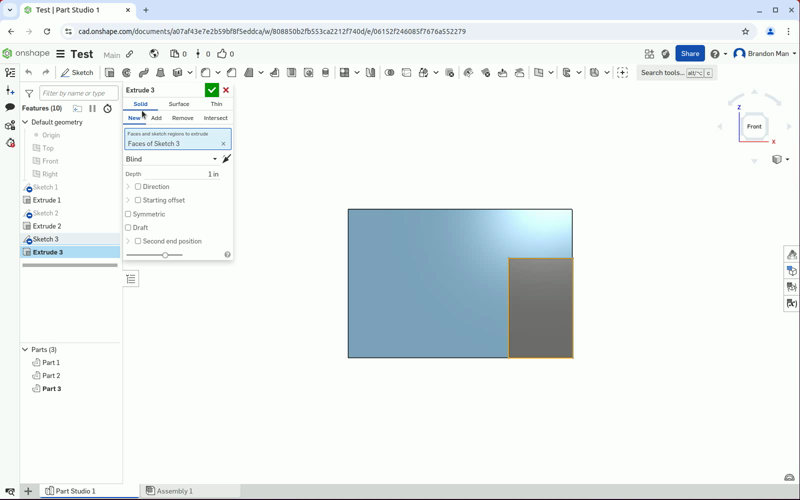
mouse_move(137, 120)
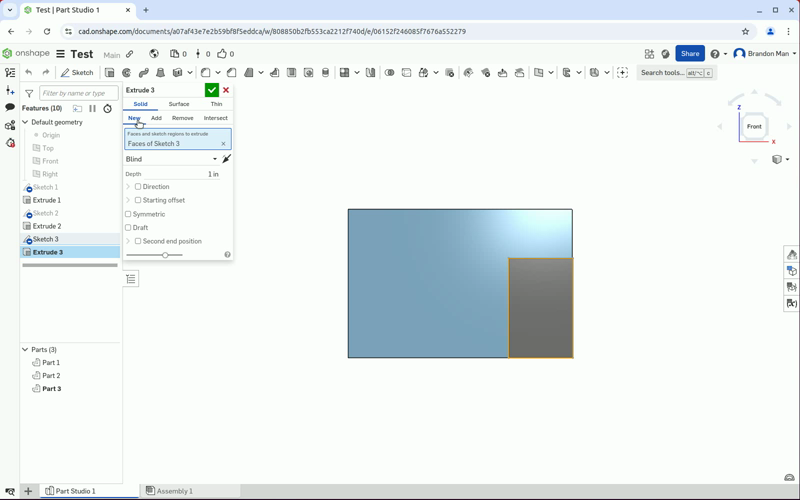
click(137, 120)
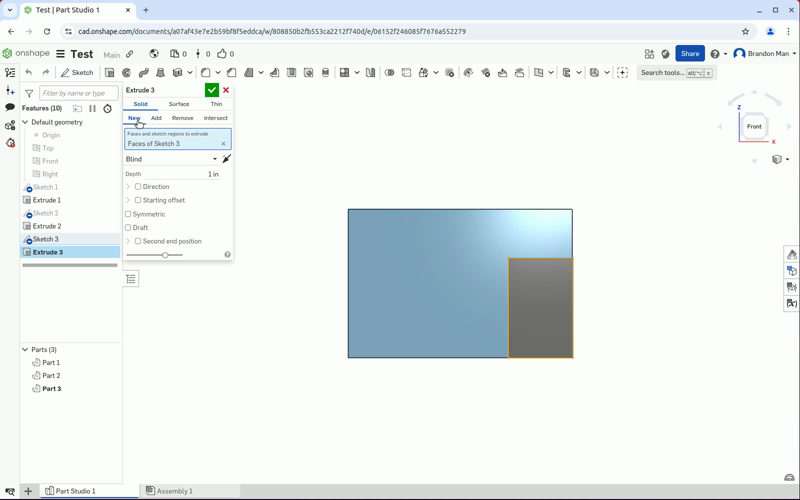
key(tab, 4)
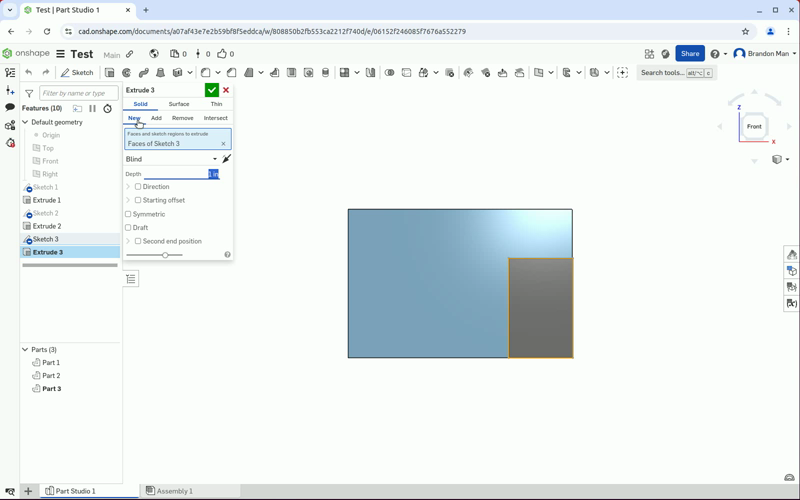
text(14.924)
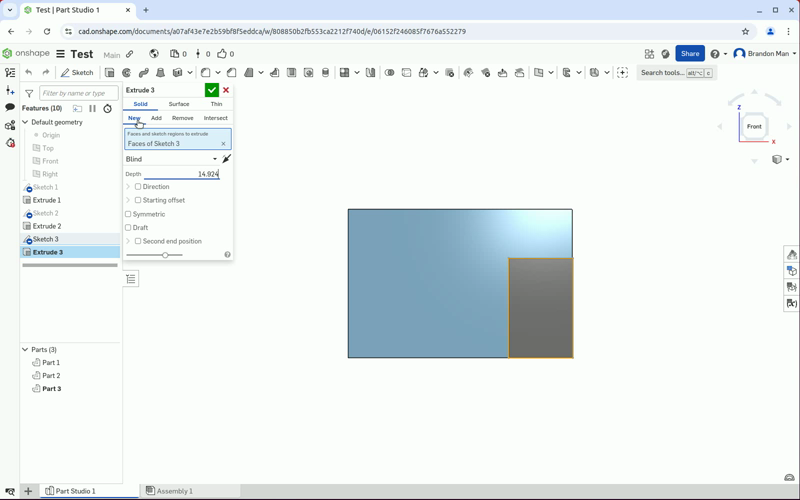
key(enter)
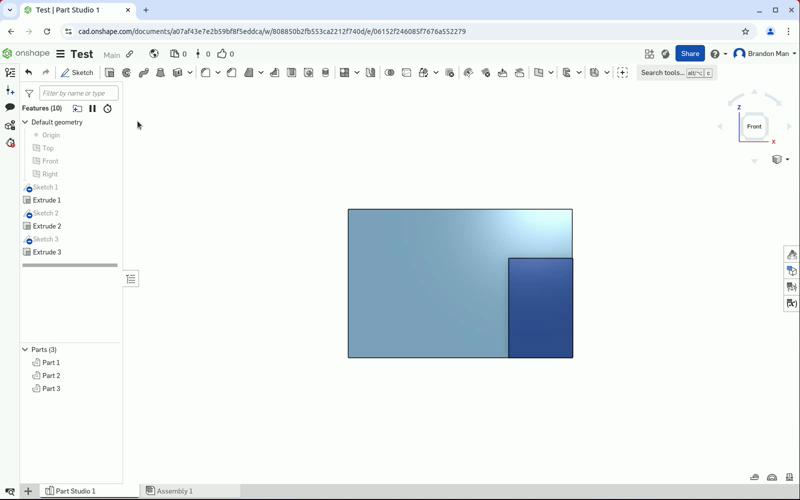
key(shift+h)
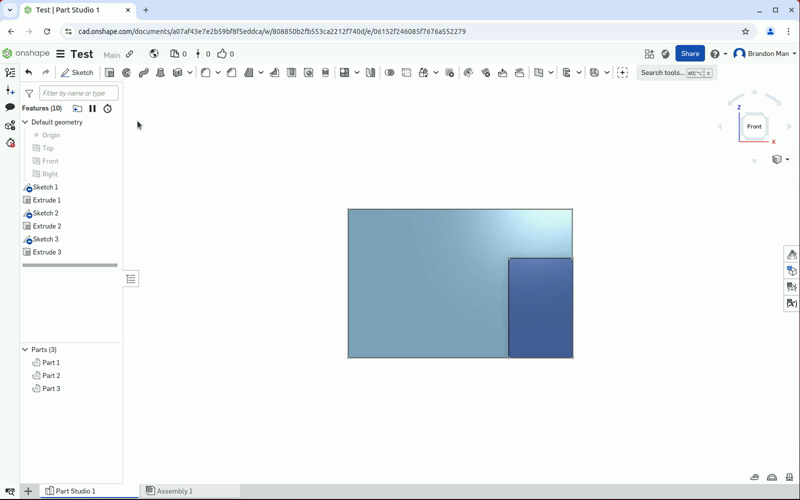
key(shift+h)
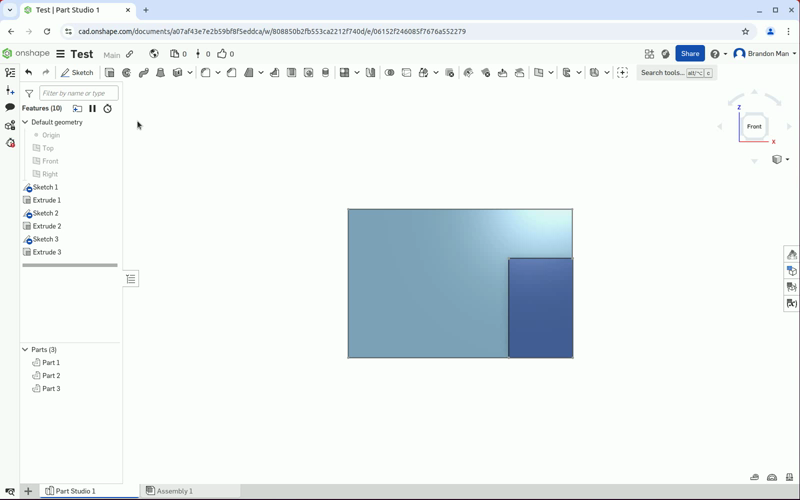
key(shift+7)
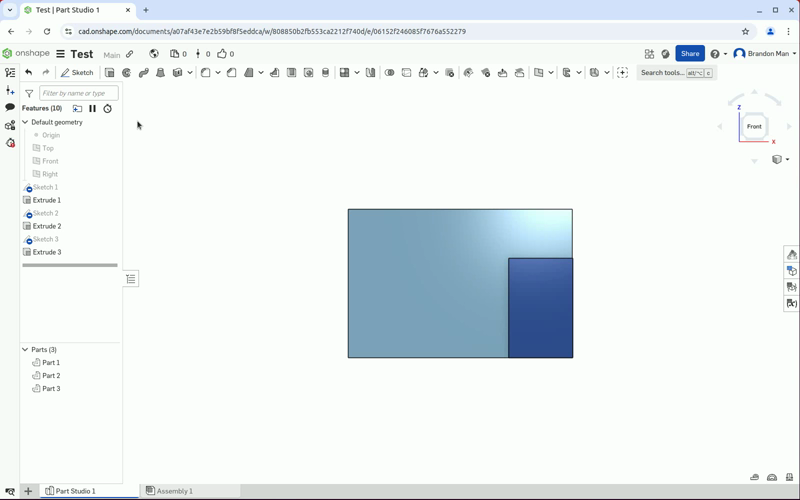
key(left, 2)
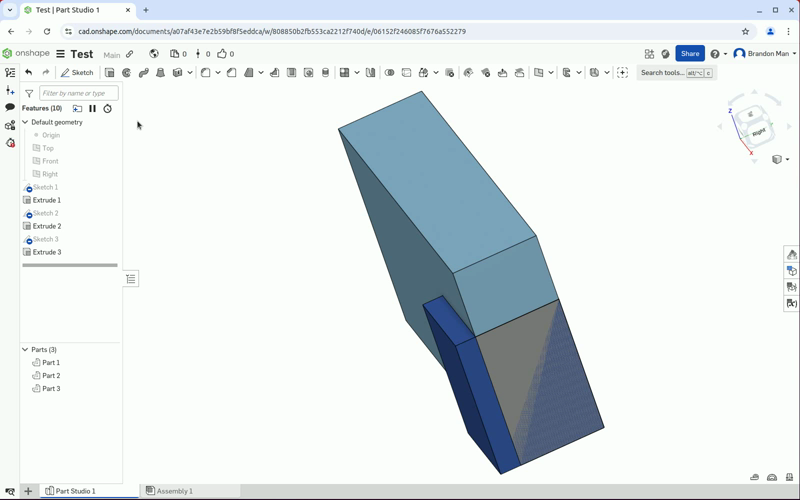
key(down, 2)
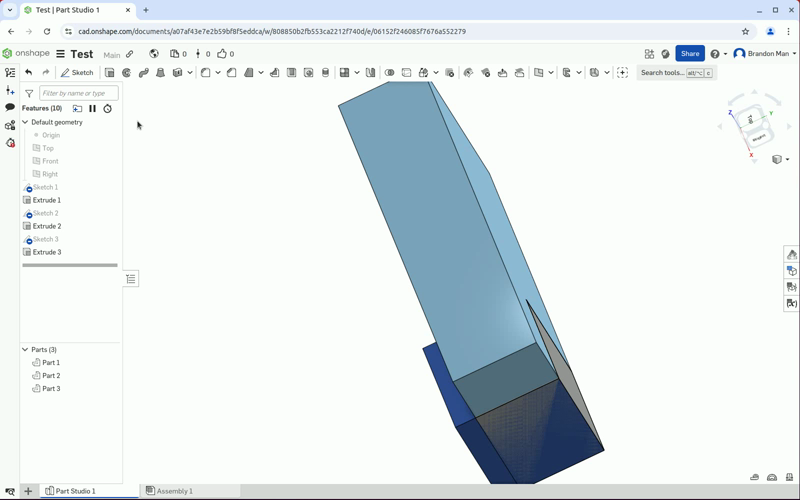
key(up, 2)
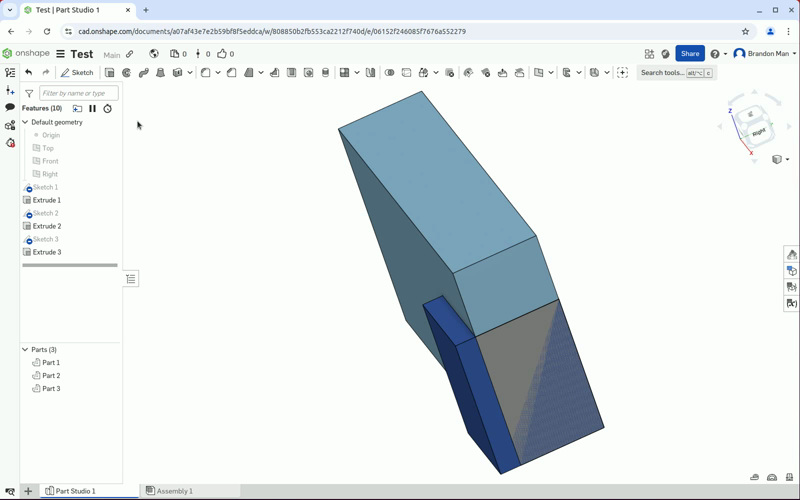
key(right, 2)
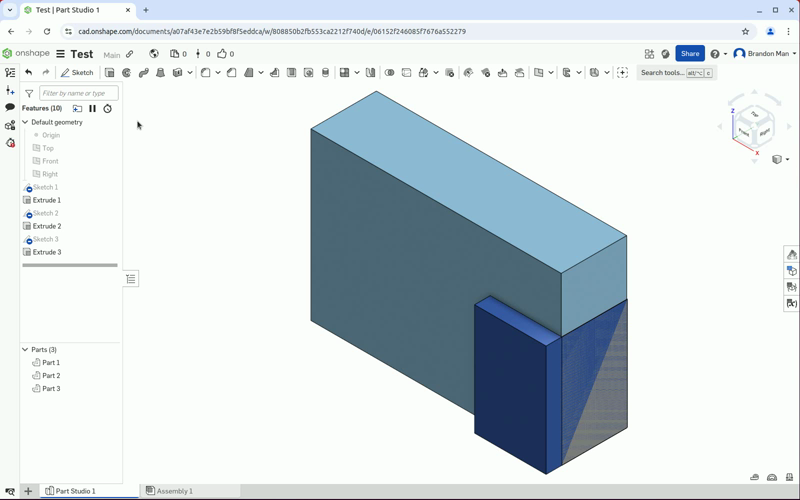
mouse_move(73, 189)
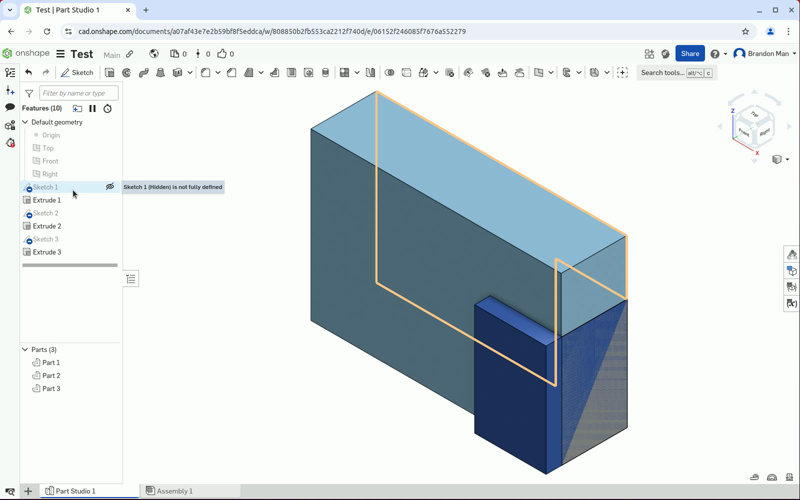
click(73, 189)